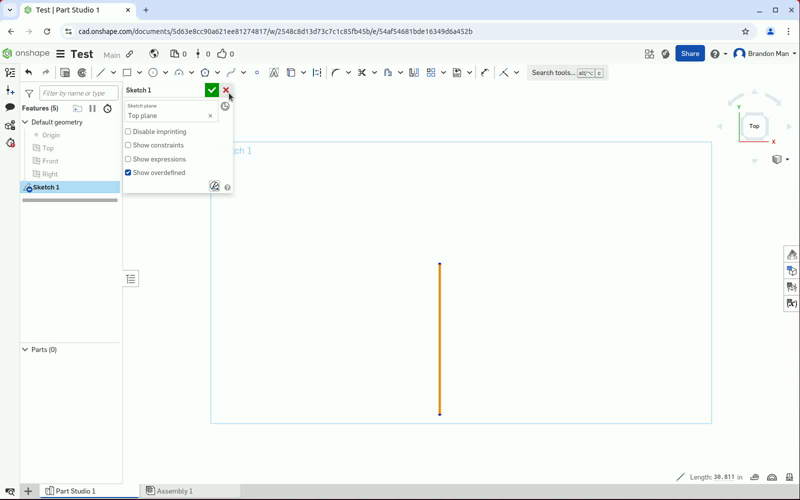
key(shift+h)
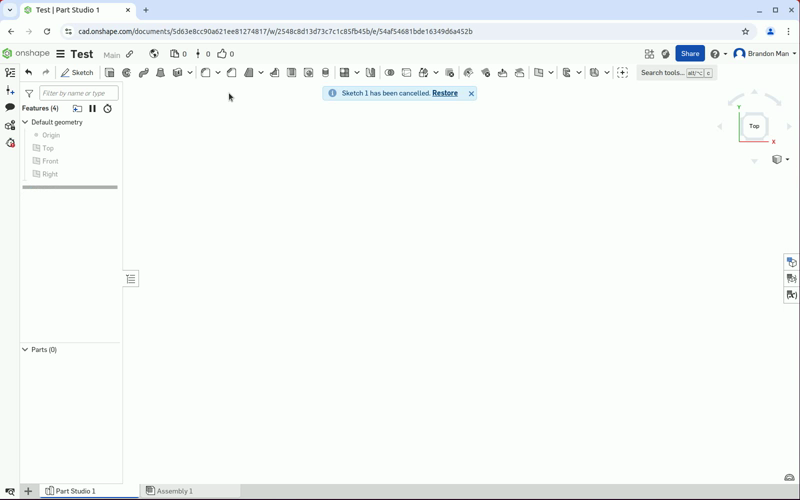
mouse_move(73, 352)
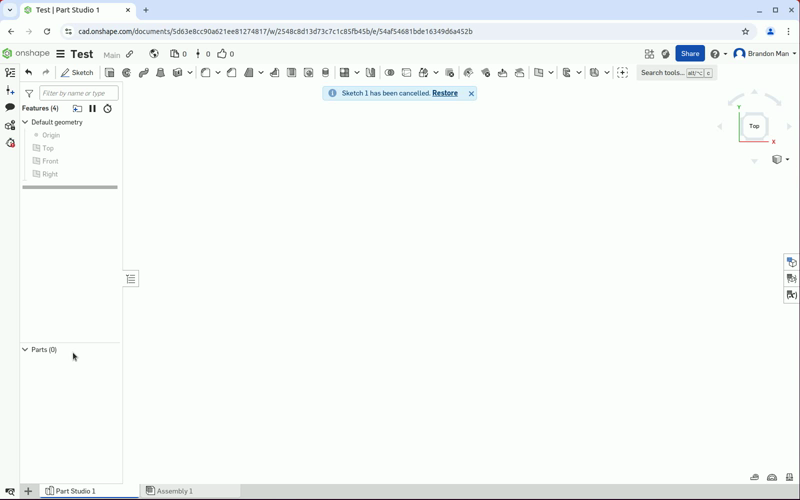
key(y)
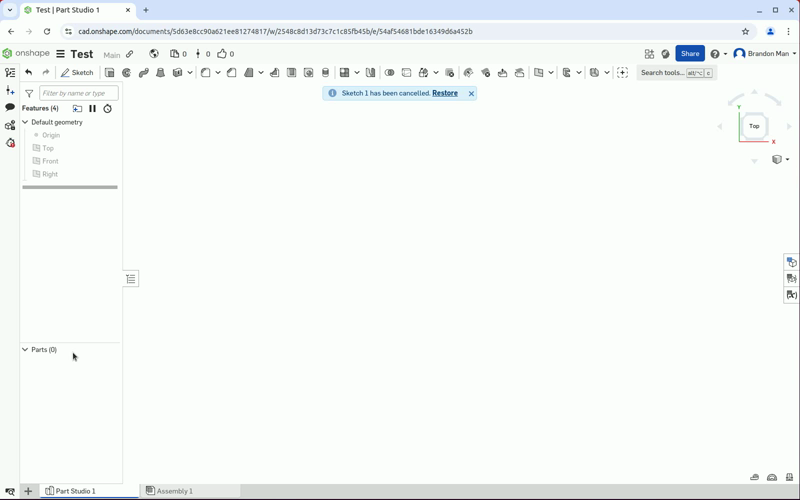
key(shift+p)
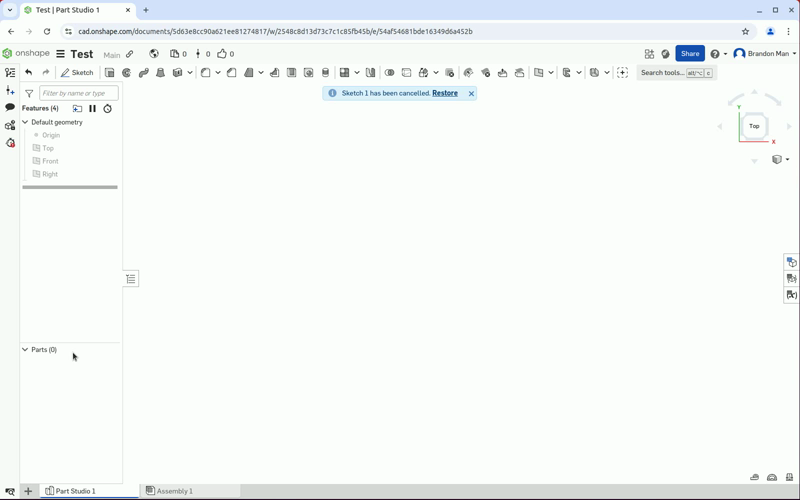
key(space)
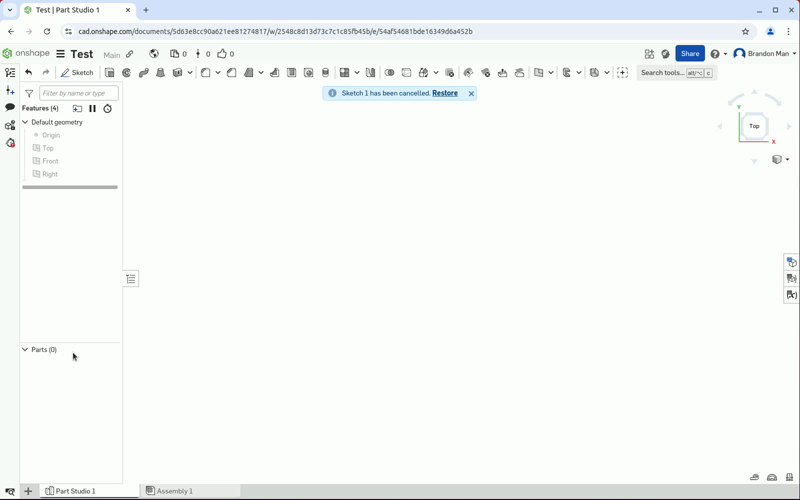
key_down(shift)
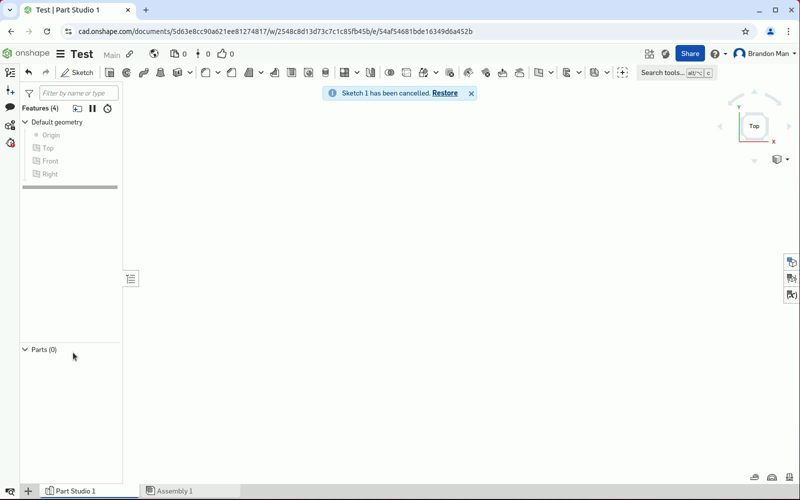
key(up)
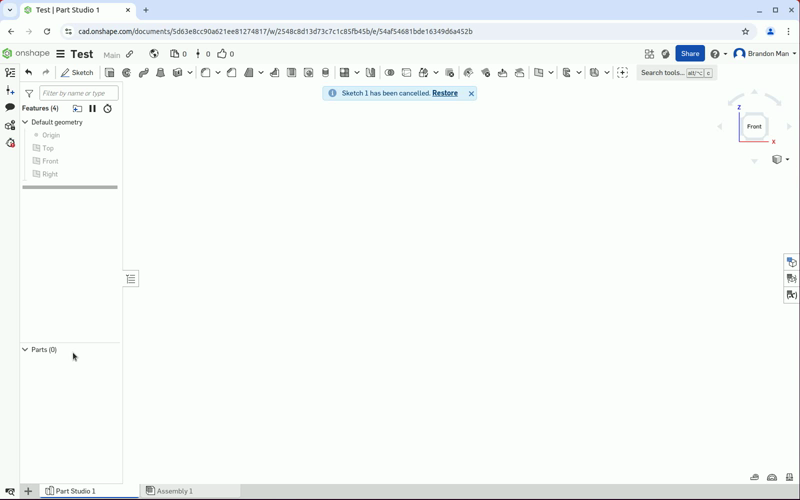
key_up(shift)
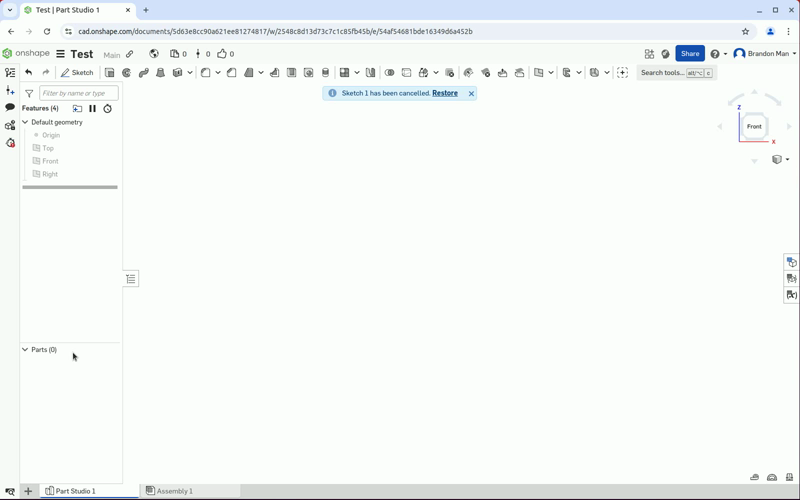
key(space)
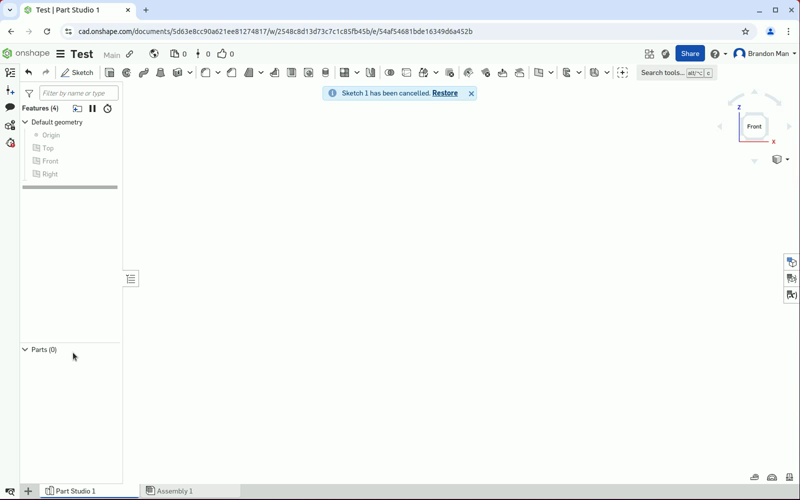
key_down(shift)
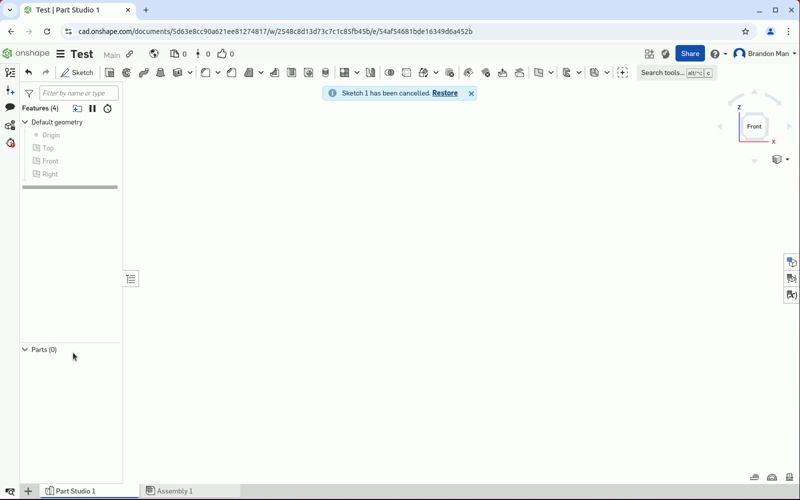
key(left)
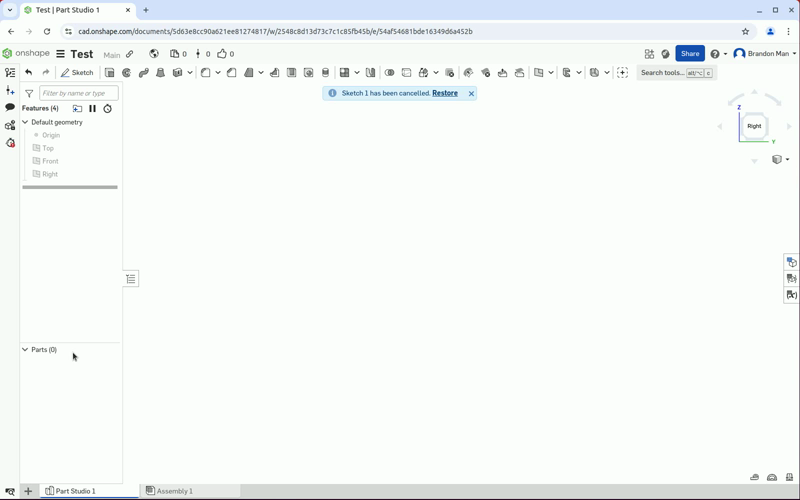
key_up(shift)
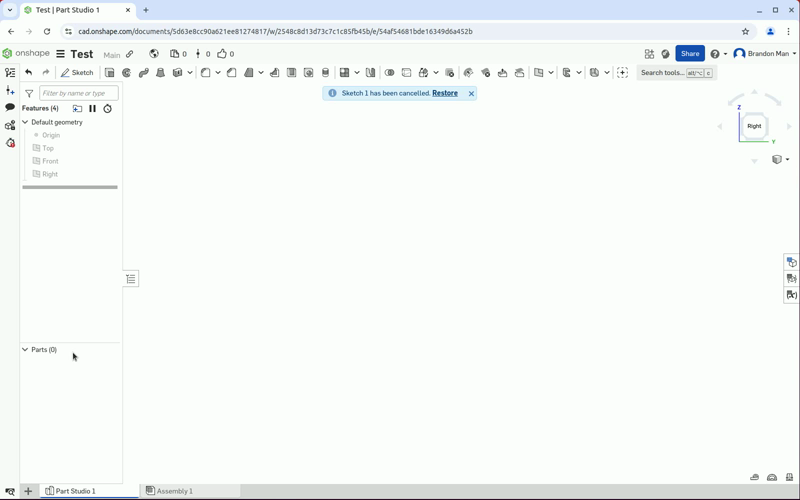
mouse_move(73, 352)
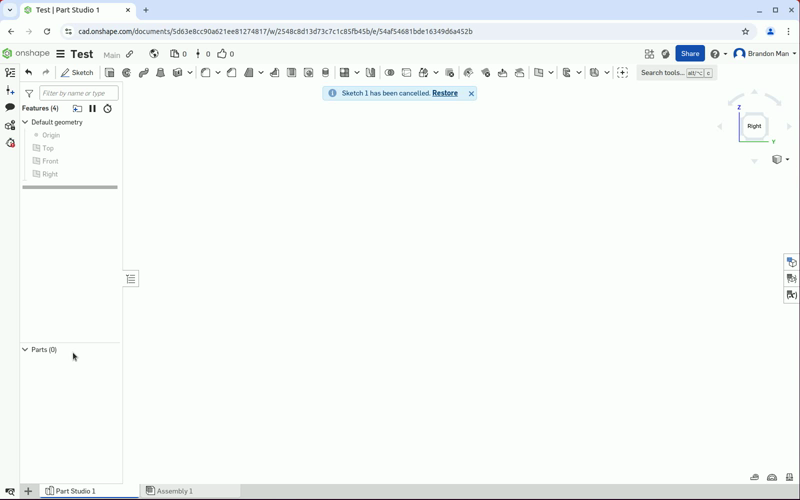
key(shift+y)
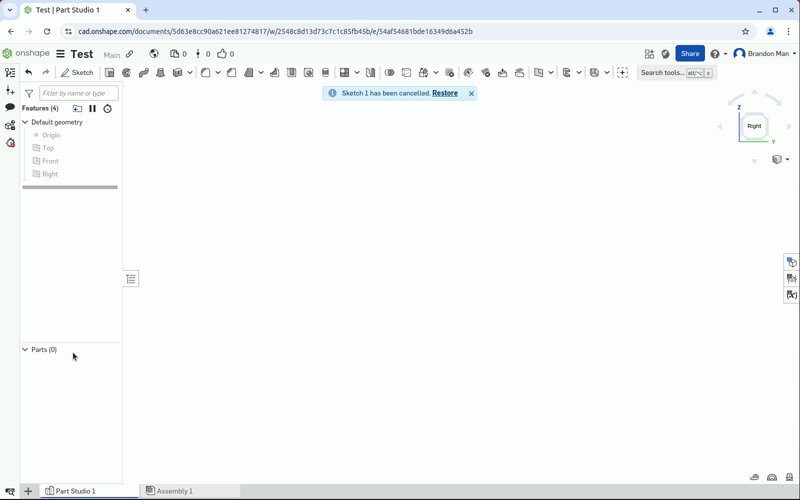
key(shift+s)
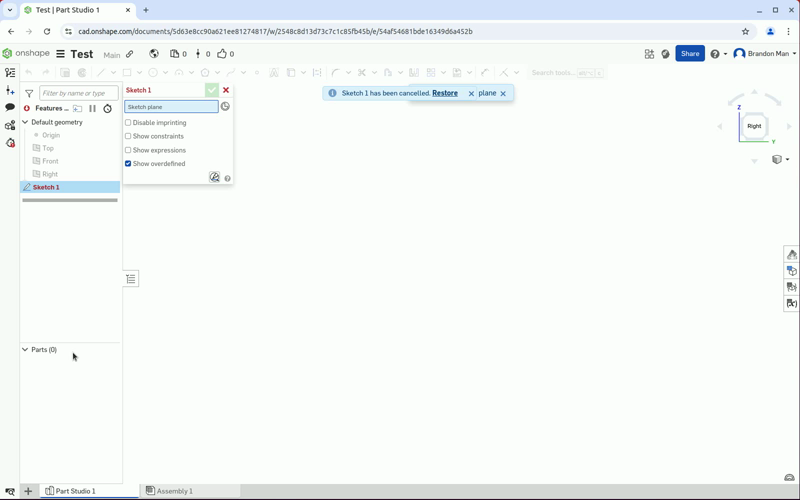
mouse_move(73, 176)
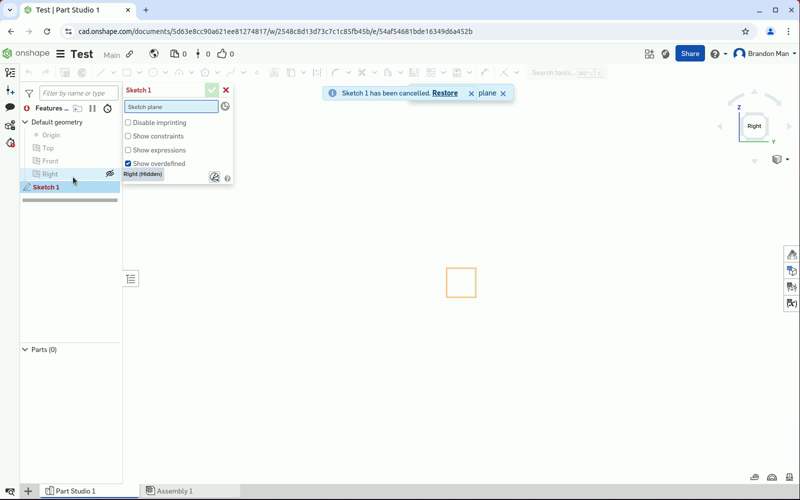
click(73, 176)
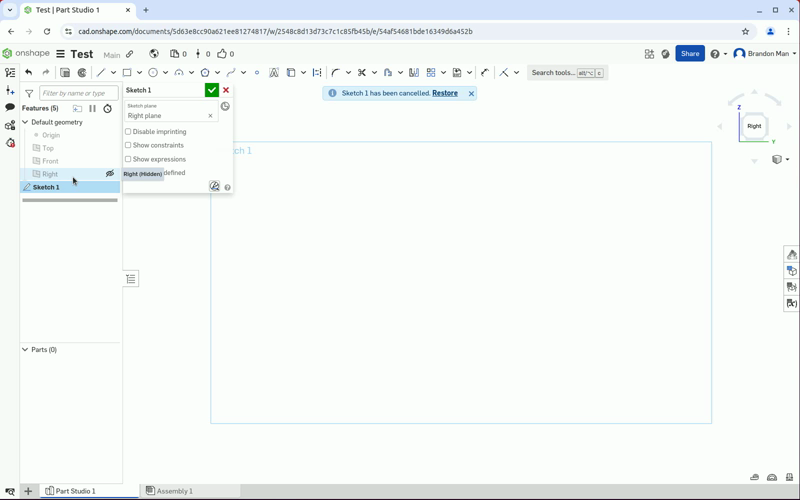
mouse_move(73, 352)
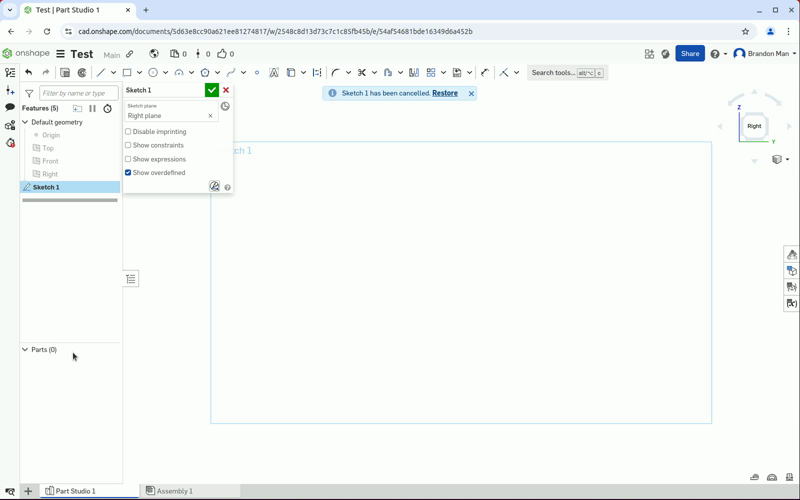
key(y)
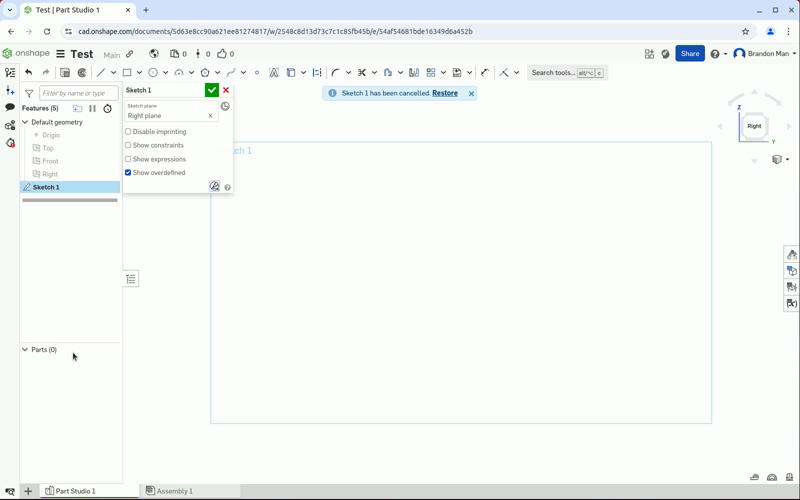
key(l)
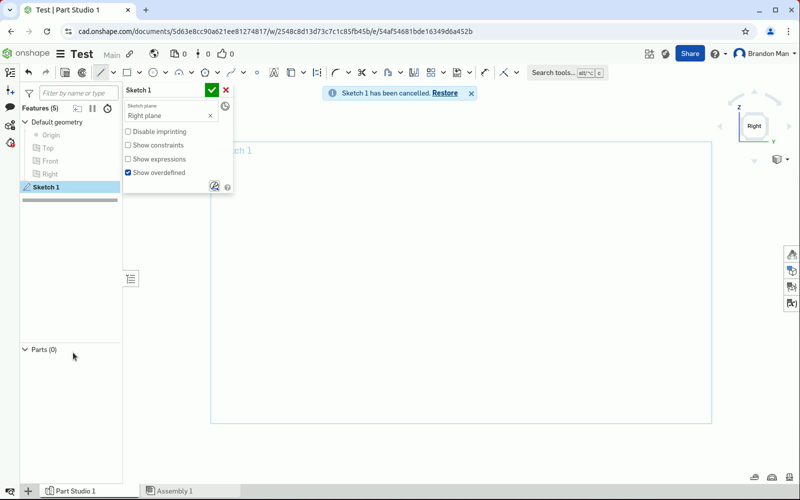
key_down(shift)
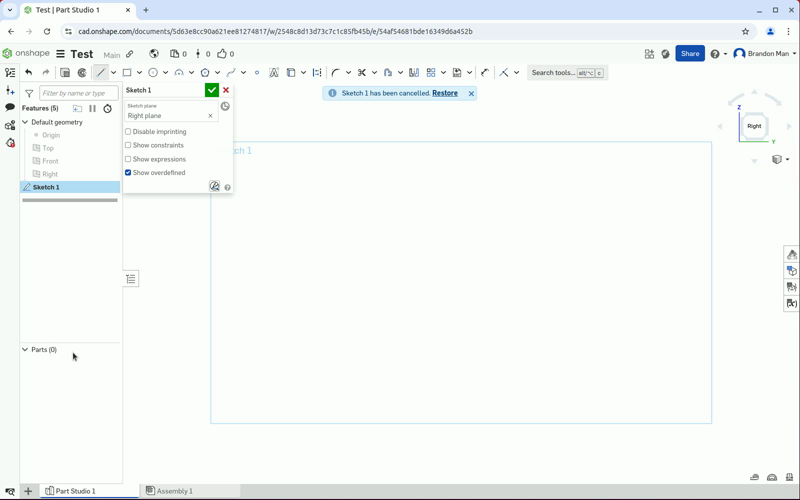
mouse_move(460, 282)
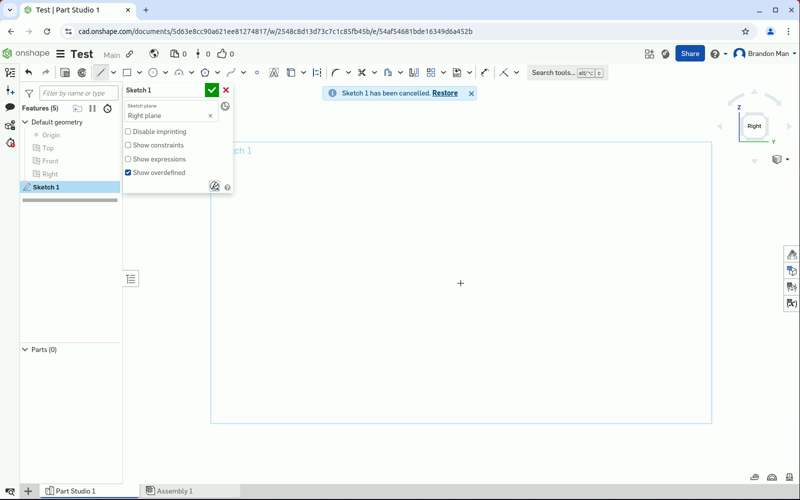
click(460, 282)
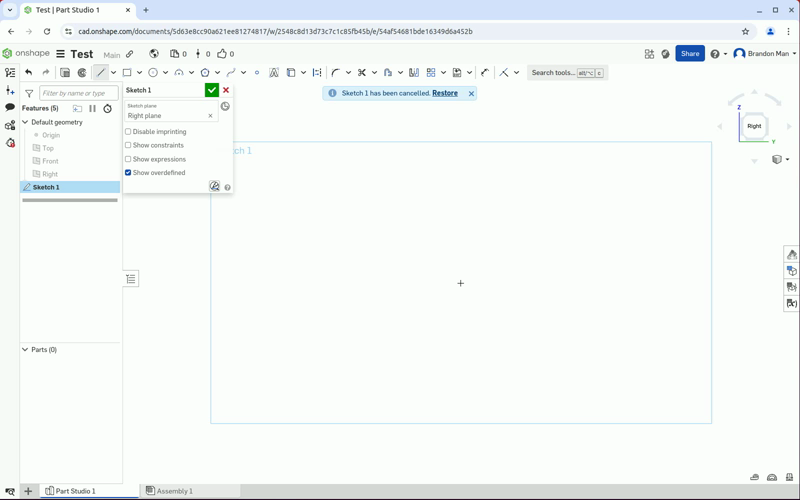
key_up(shift)
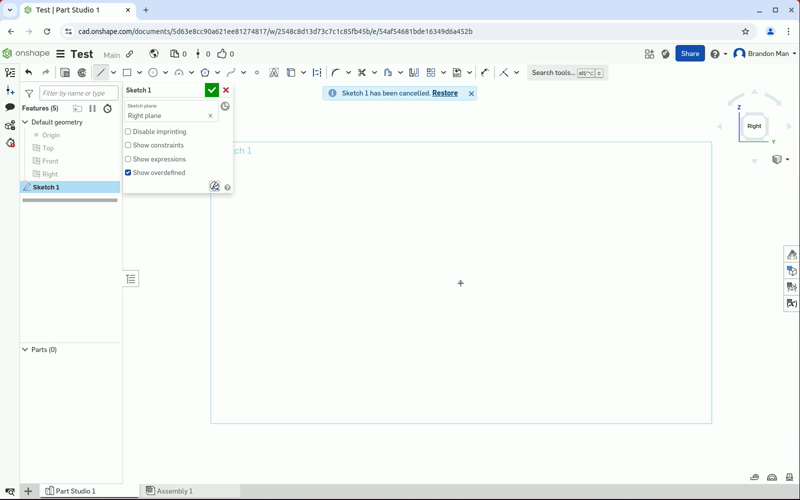
key_down(shift)
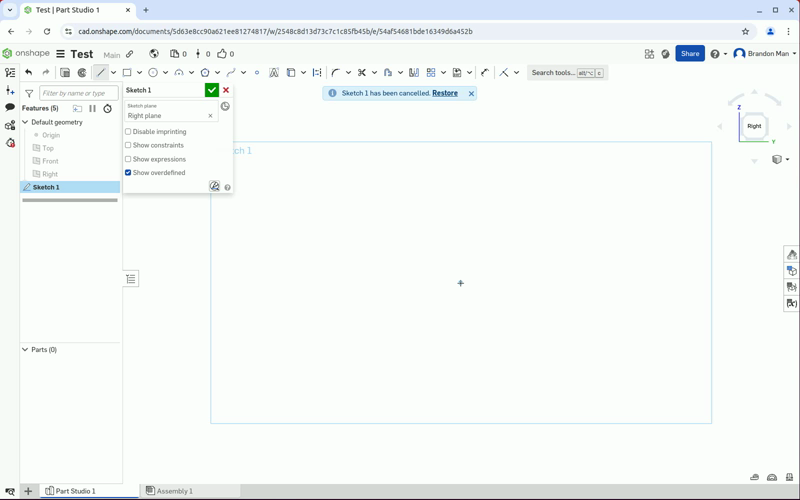
mouse_move(573, 282)
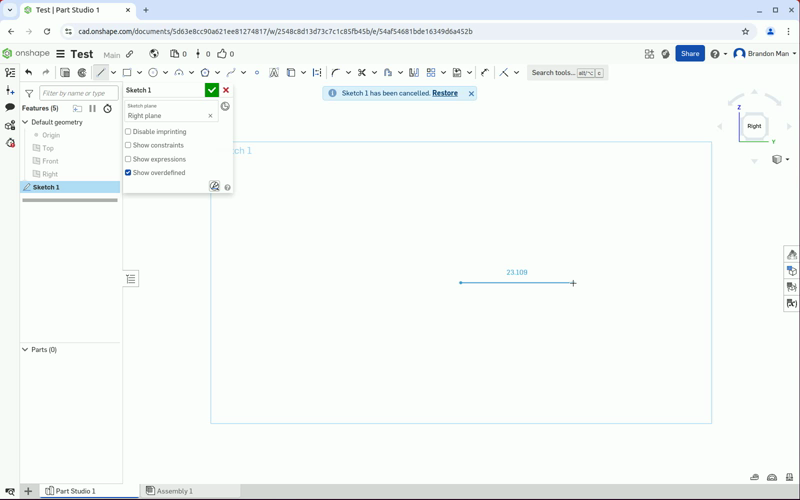
click(573, 282)
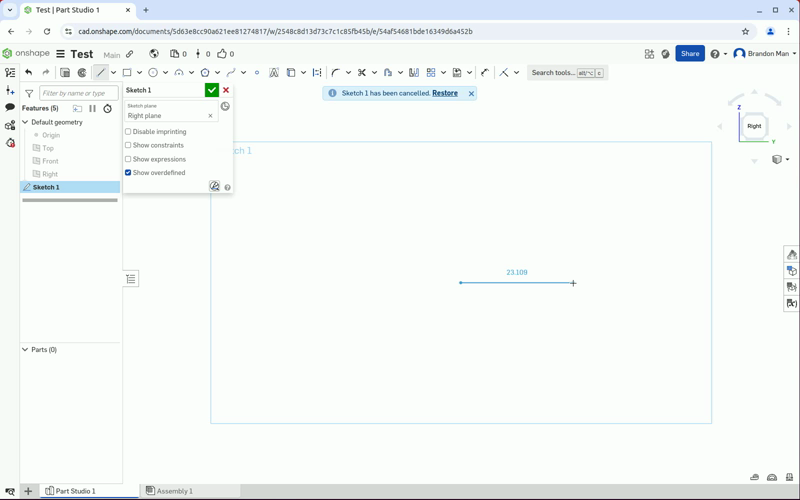
key_up(shift)
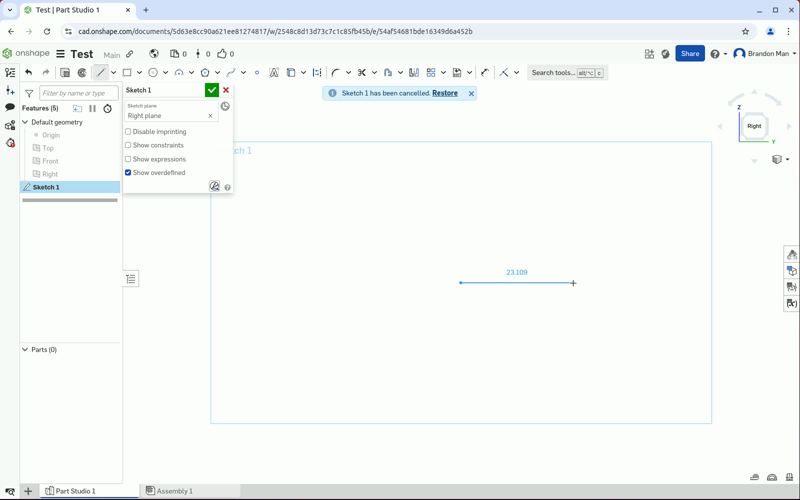
key_down(shift)
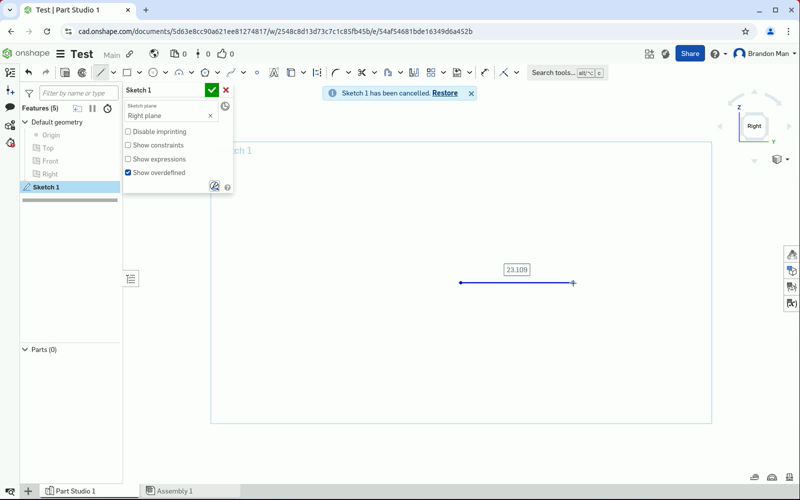
mouse_move(573, 208)
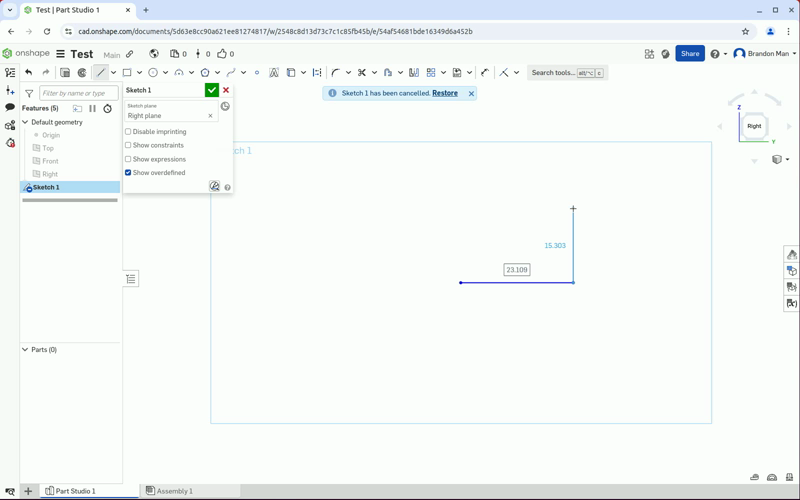
click(573, 208)
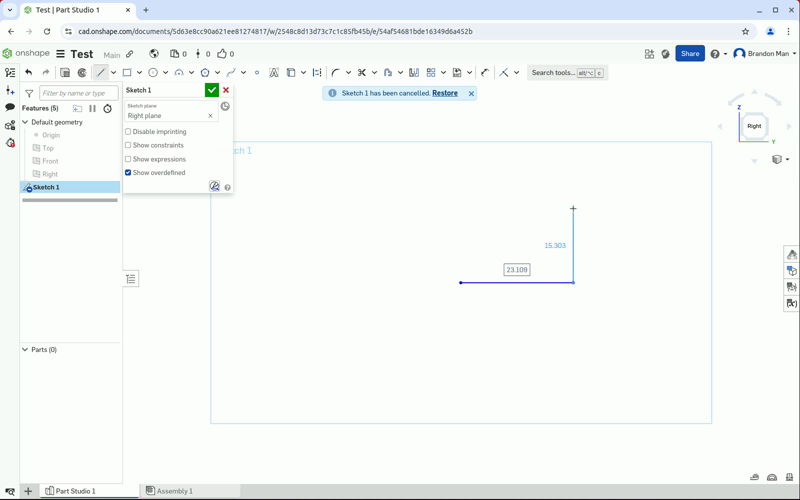
key_up(shift)
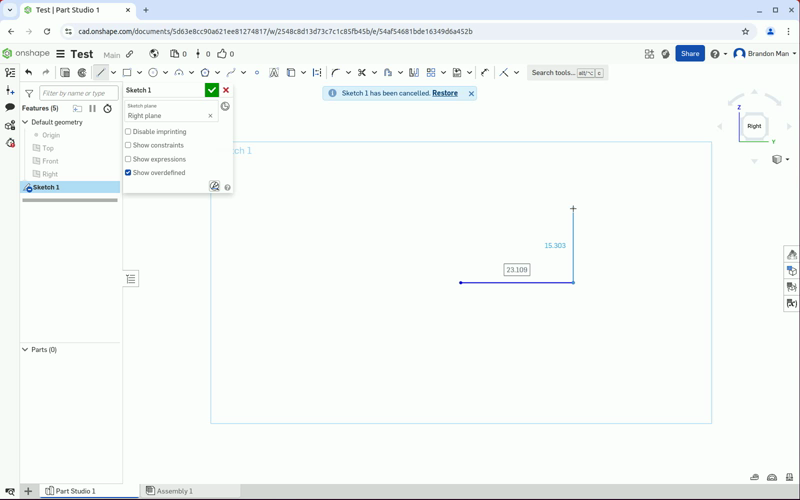
key_down(shift)
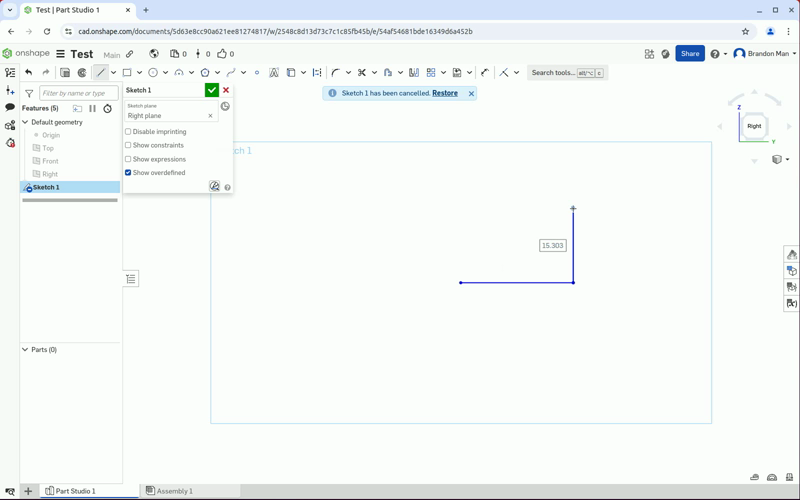
mouse_move(460, 208)
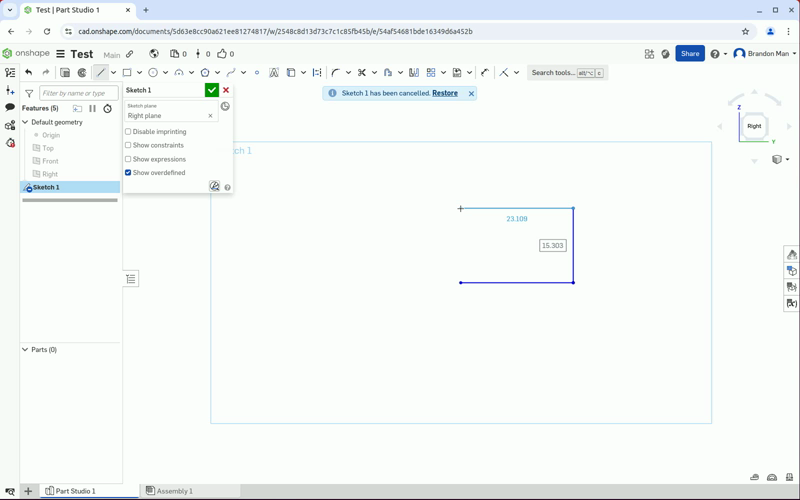
click(460, 208)
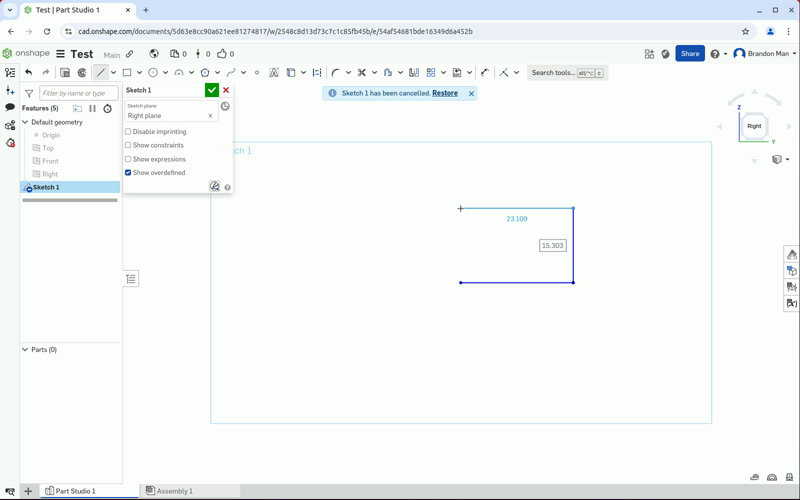
key_up(shift)
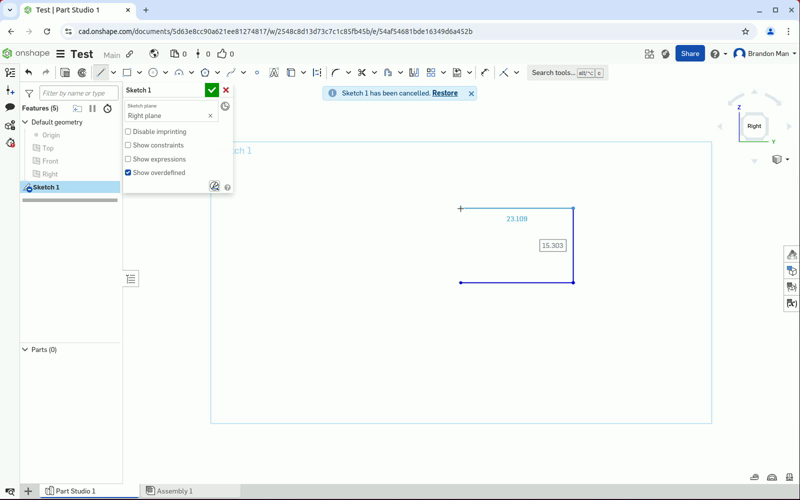
key_down(shift)
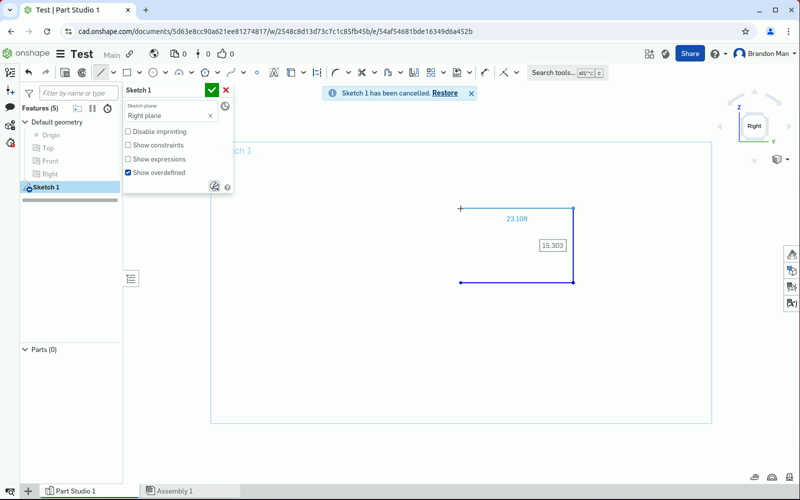
mouse_move(460, 282)
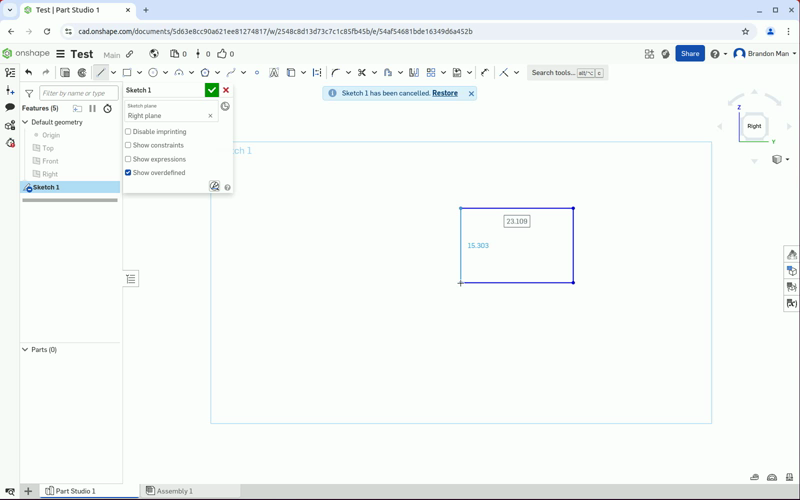
key_up(shift)
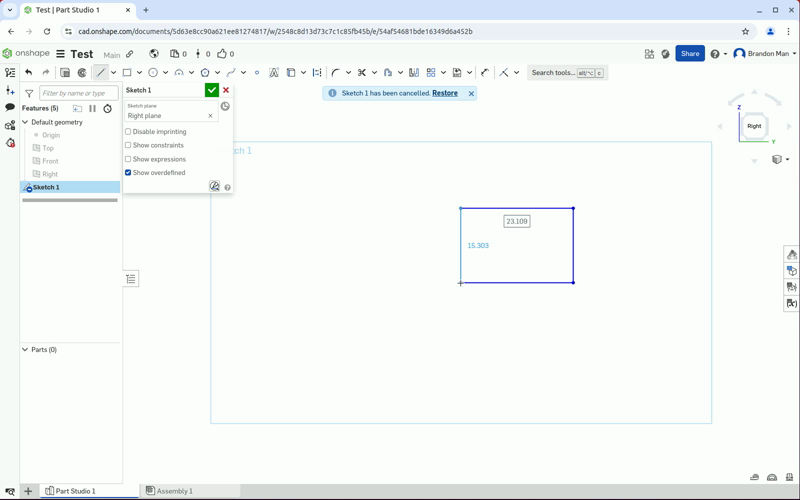
click(460, 282)
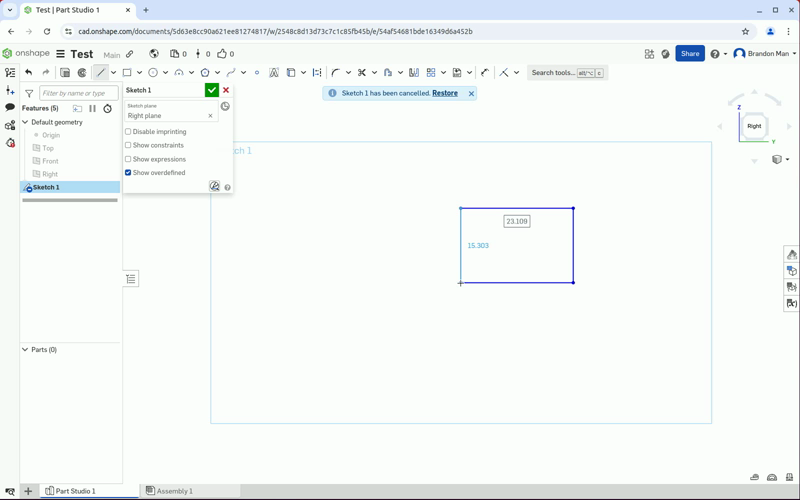
key(esc)
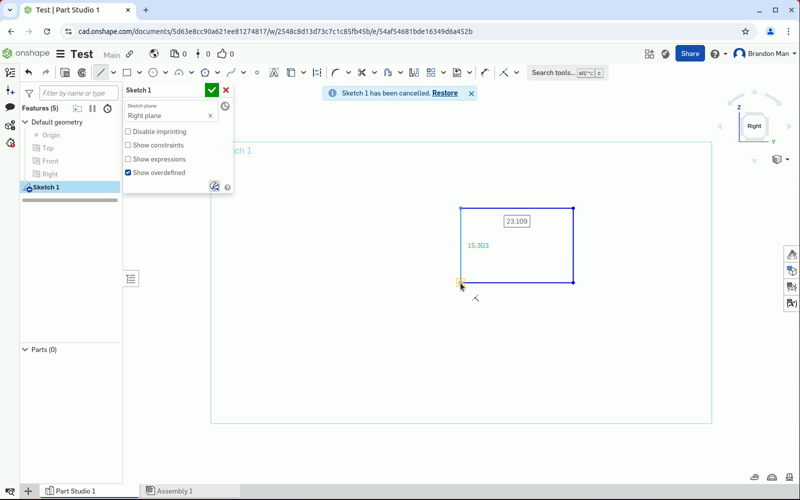
mouse_move(483, 260)
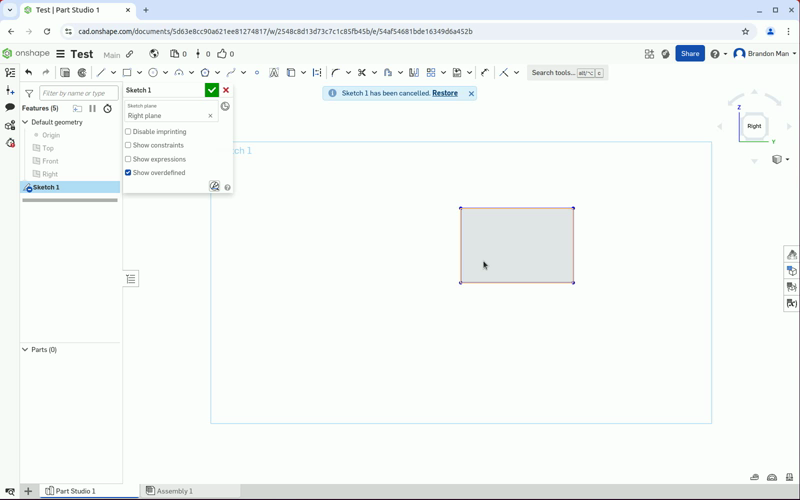
click(483, 260)
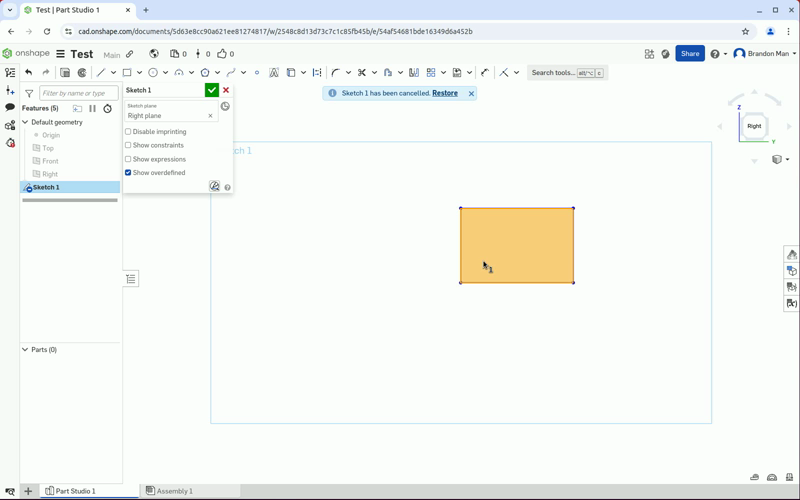
mouse_move(73, 352)
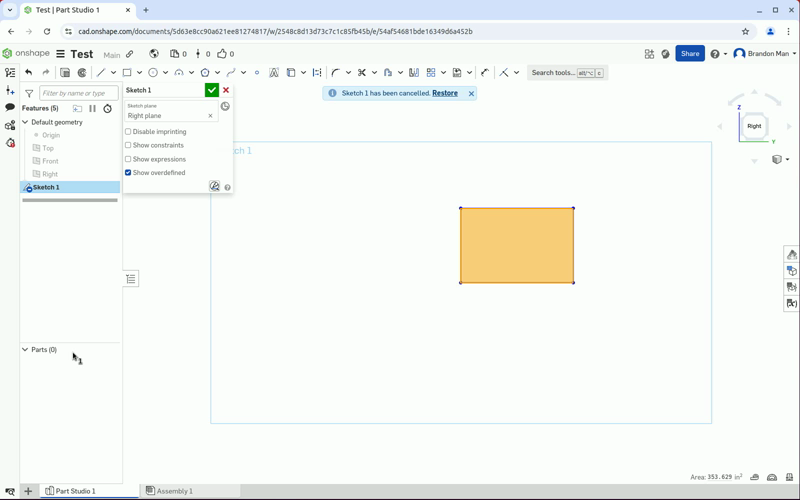
key(shift+y)
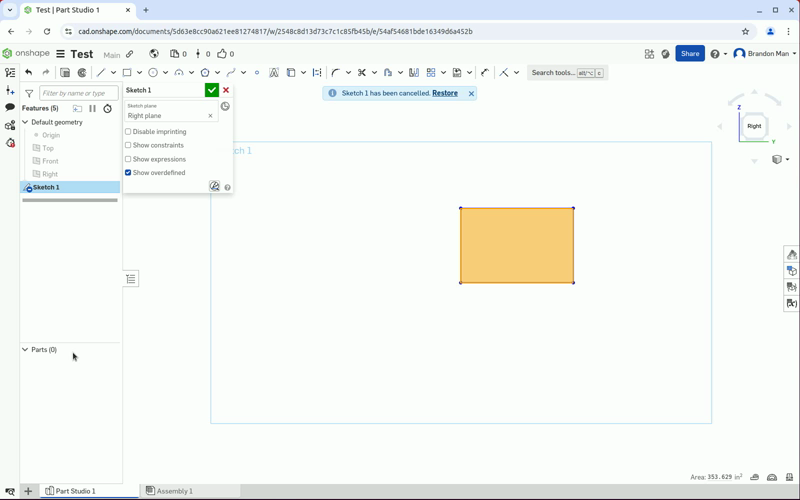
key(shift+e)
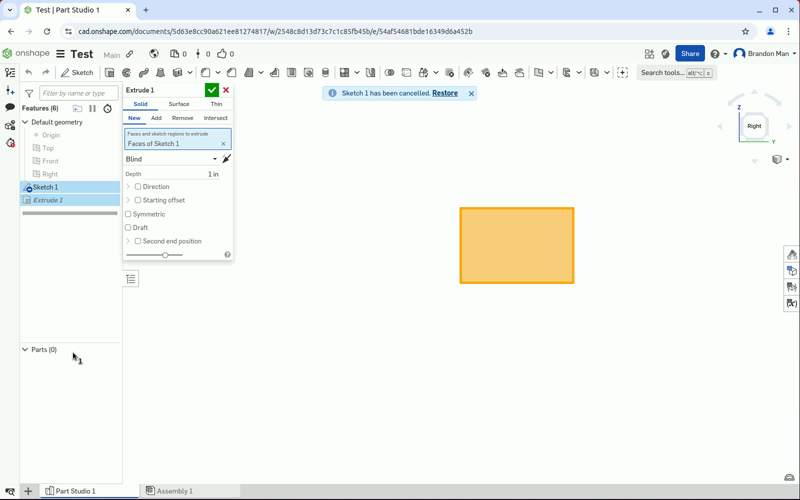
mouse_move(143, 106)
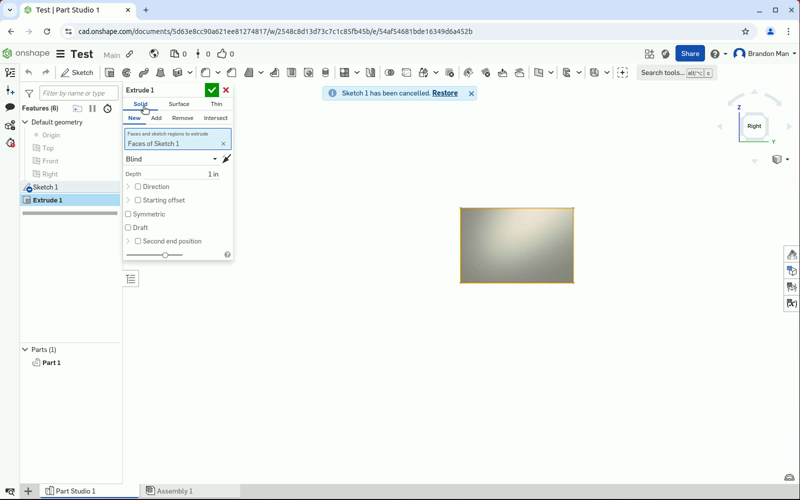
click(143, 106)
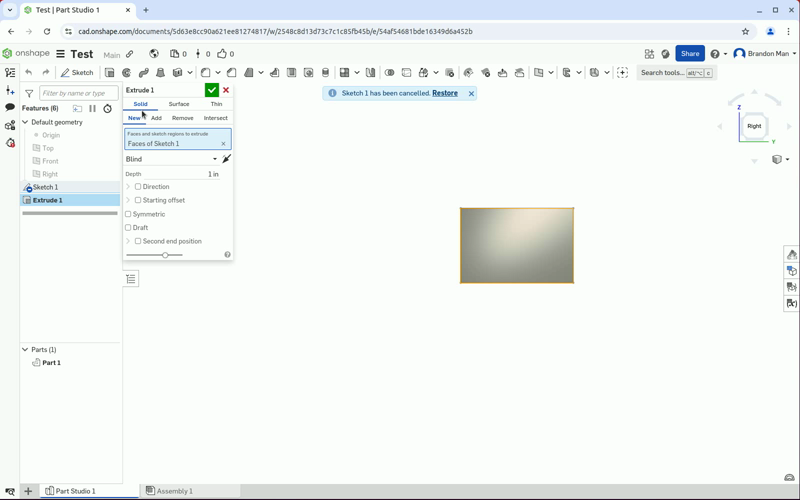
mouse_move(137, 120)
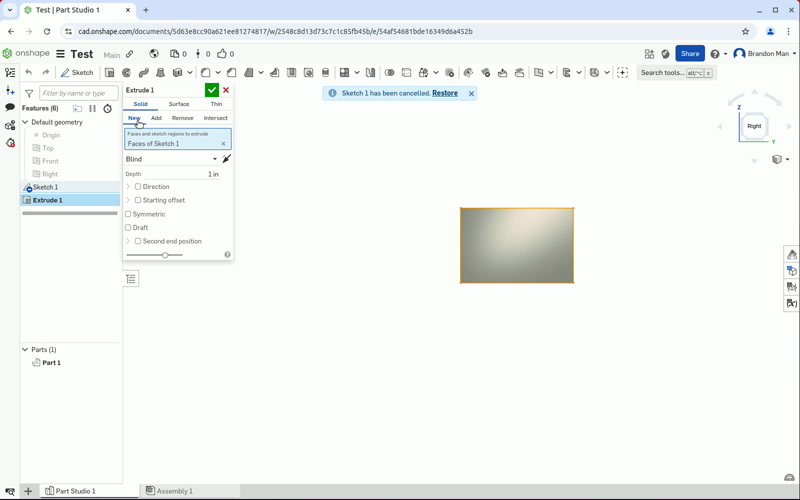
click(137, 120)
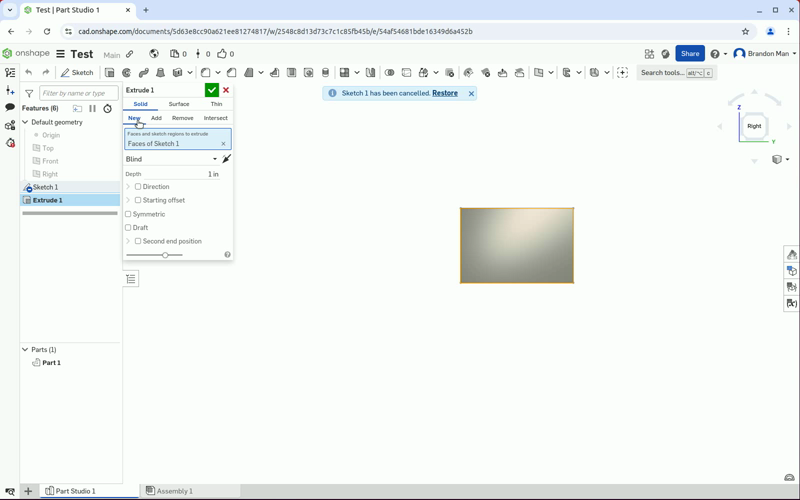
key(tab, 4)
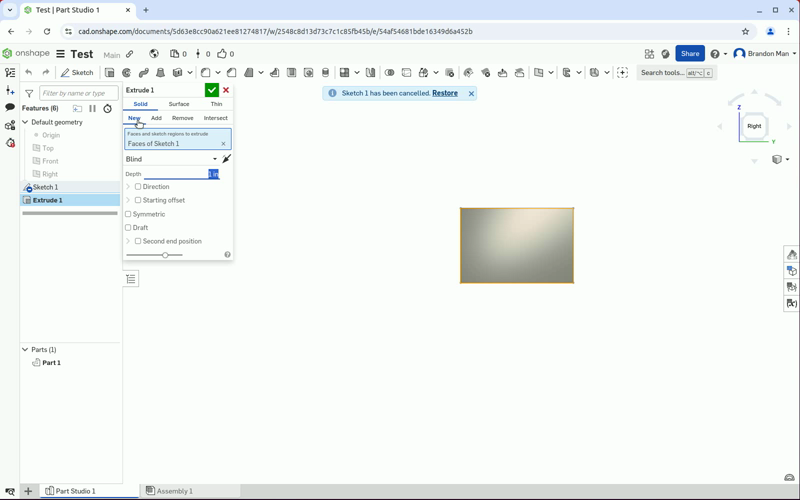
text(15.406)
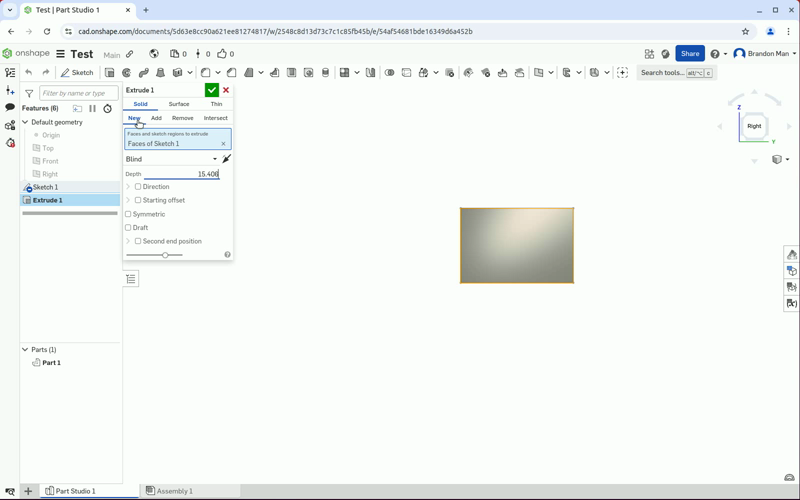
key(tab, 3)
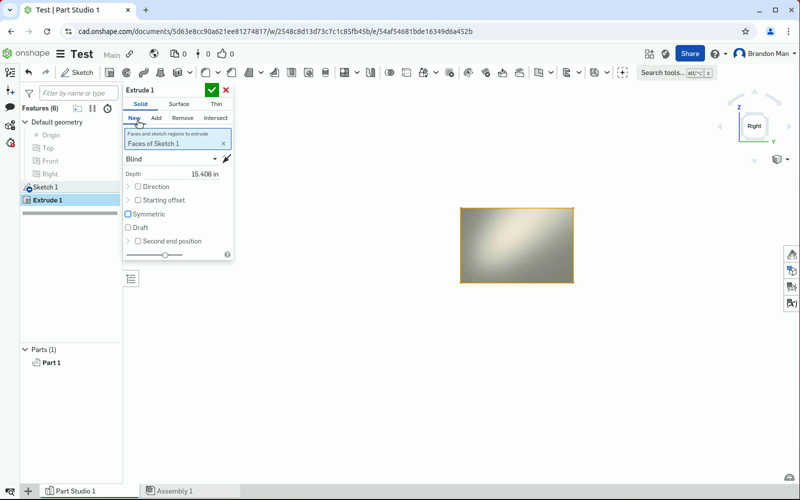
key(space)
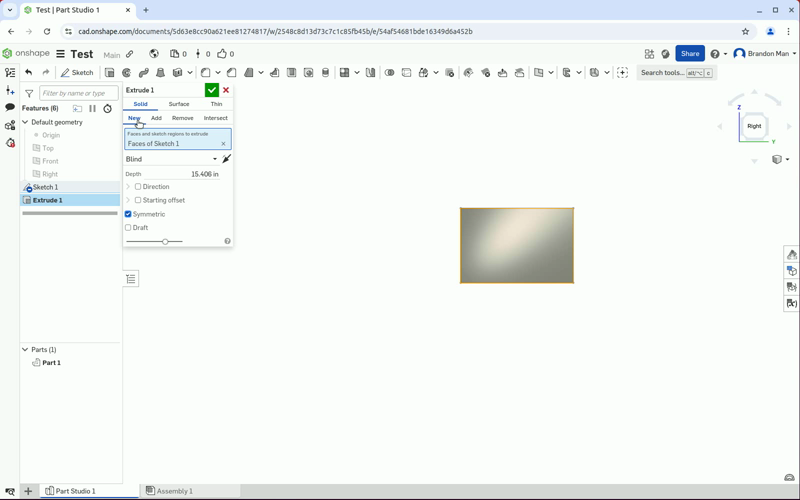
key(enter)
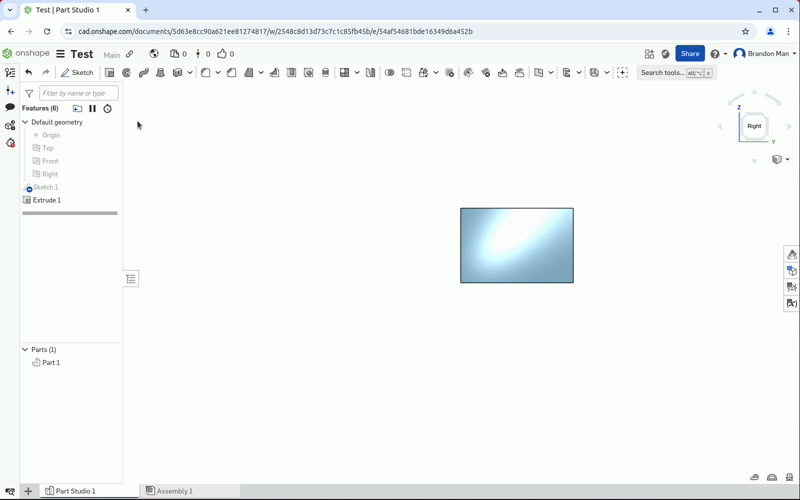
key(shift+h)
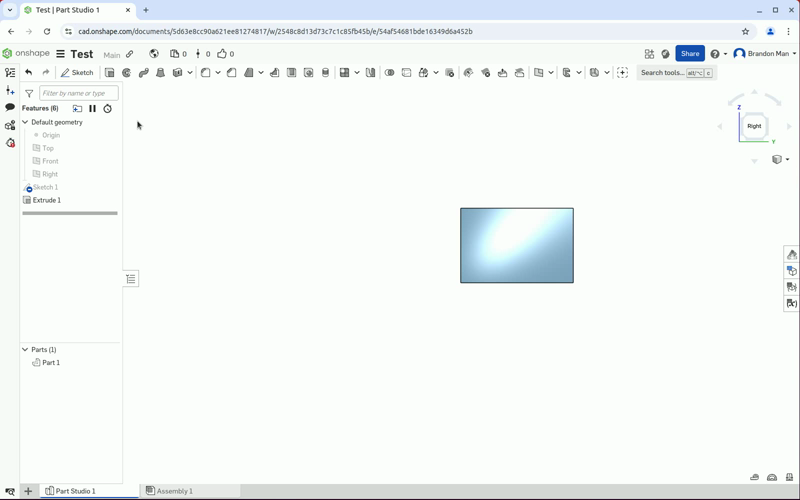
key(shift+h)
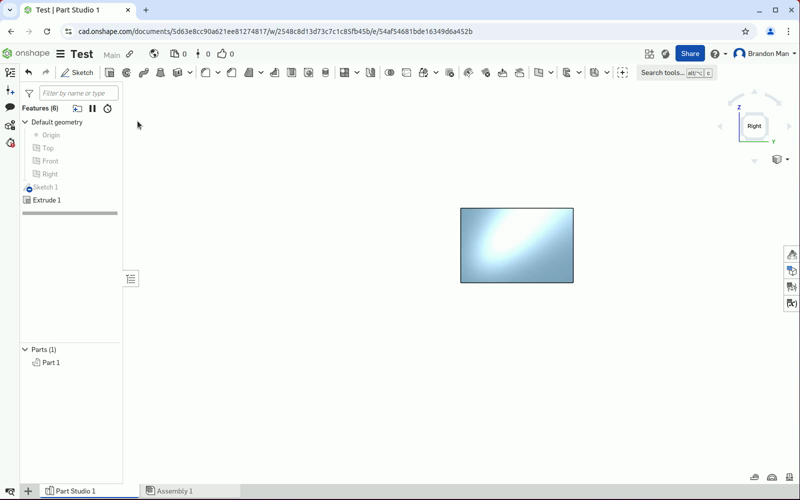
mouse_move(73, 189)
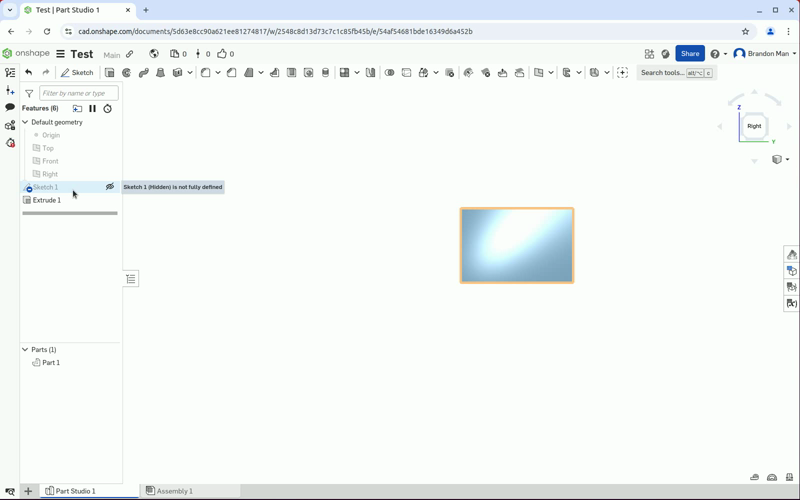
click(73, 189)
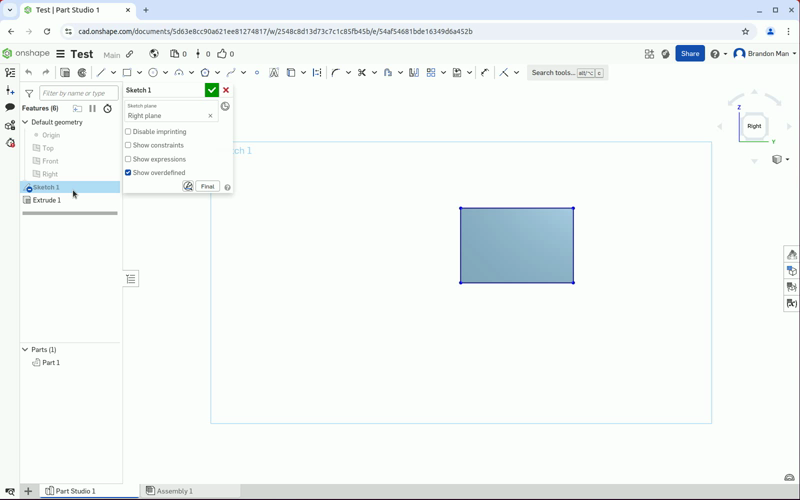
mouse_move(229, 92)
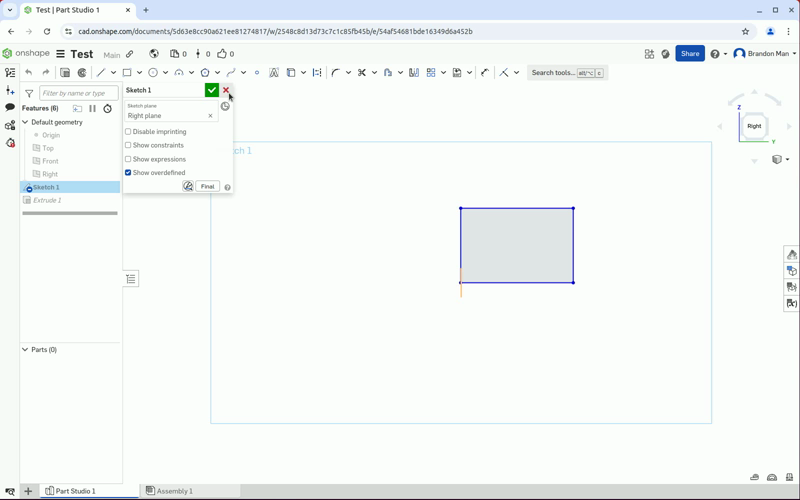
click(229, 92)
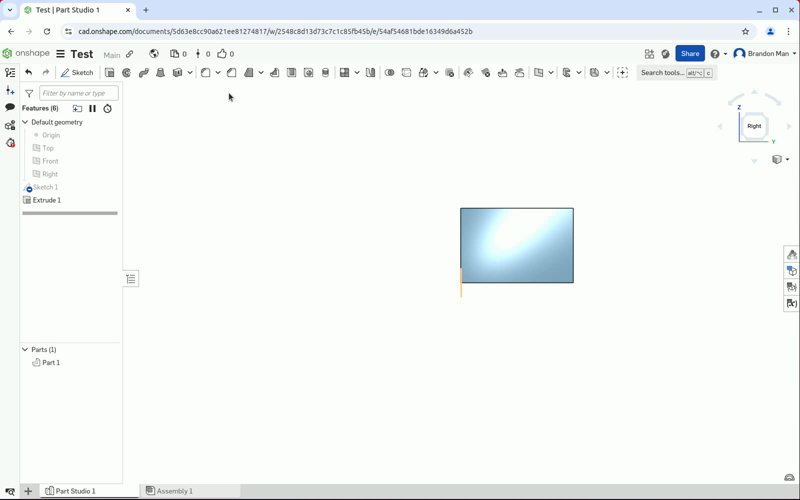
mouse_move(541, 75)
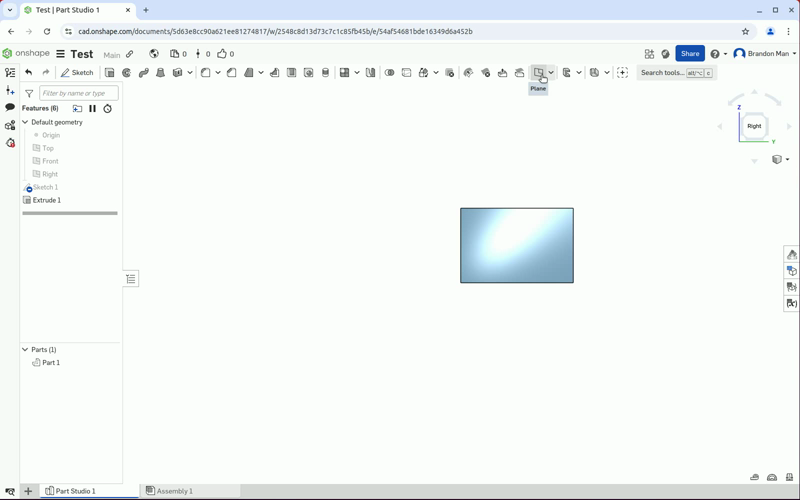
click(541, 75)
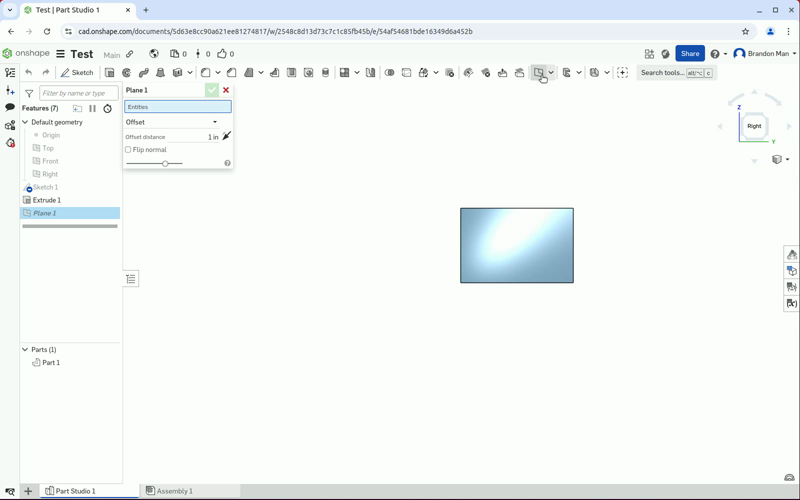
mouse_move(73, 176)
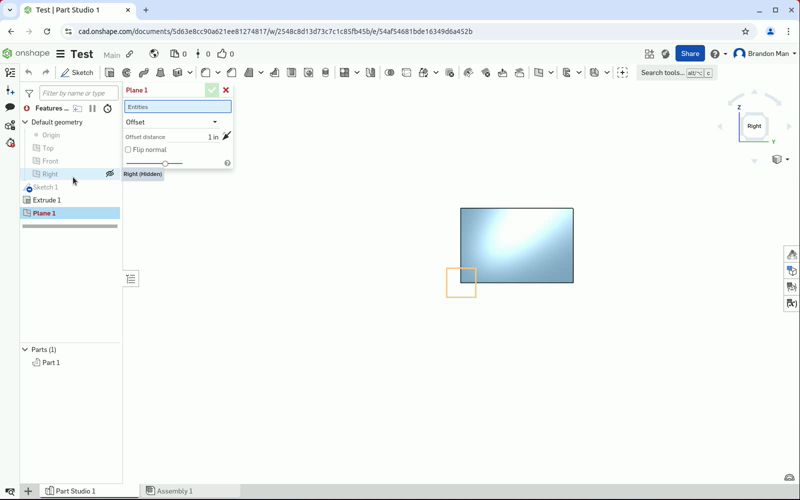
click(73, 176)
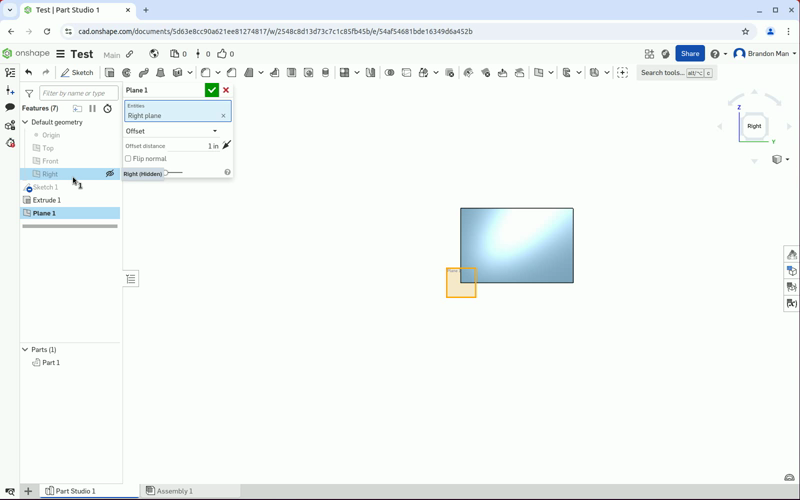
key(tab, 2)
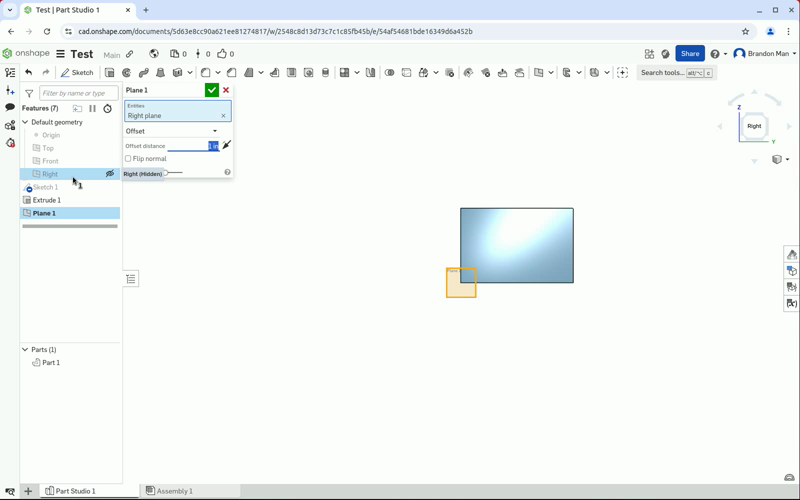
text(7.703)
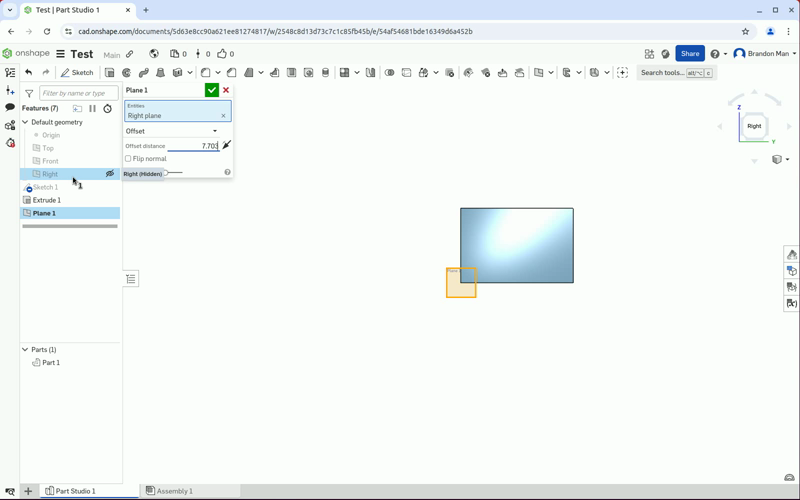
key(enter, 2)
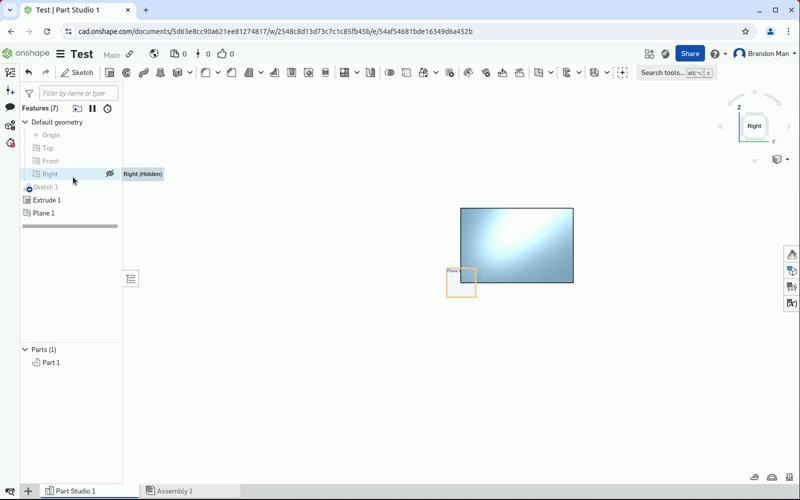
key(shift+s)
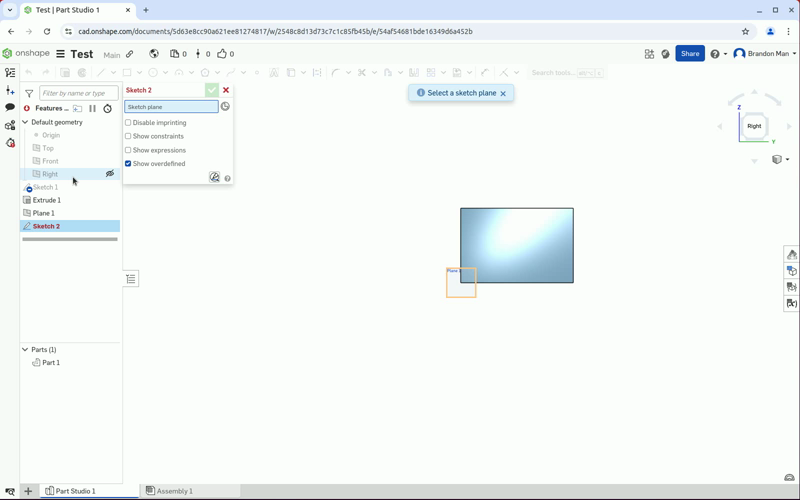
mouse_move(73, 215)
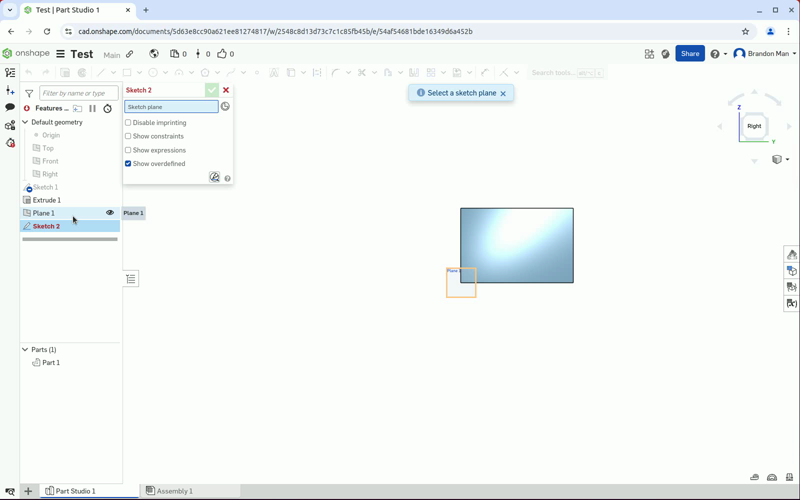
click(73, 215)
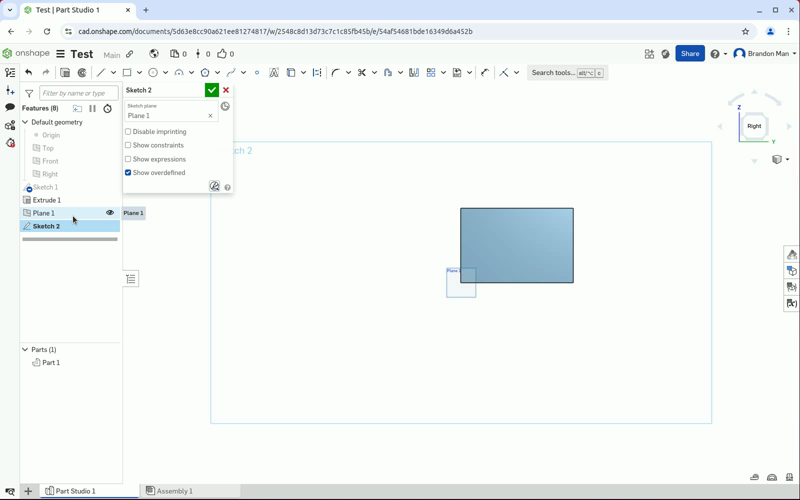
mouse_move(73, 352)
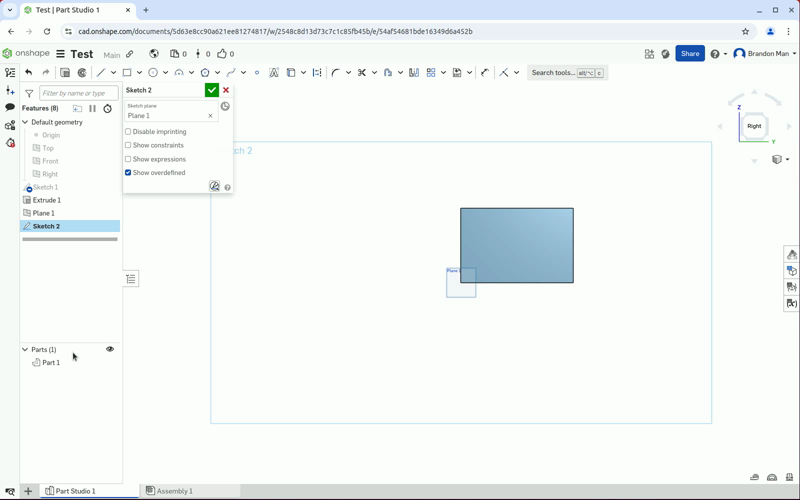
key(y)
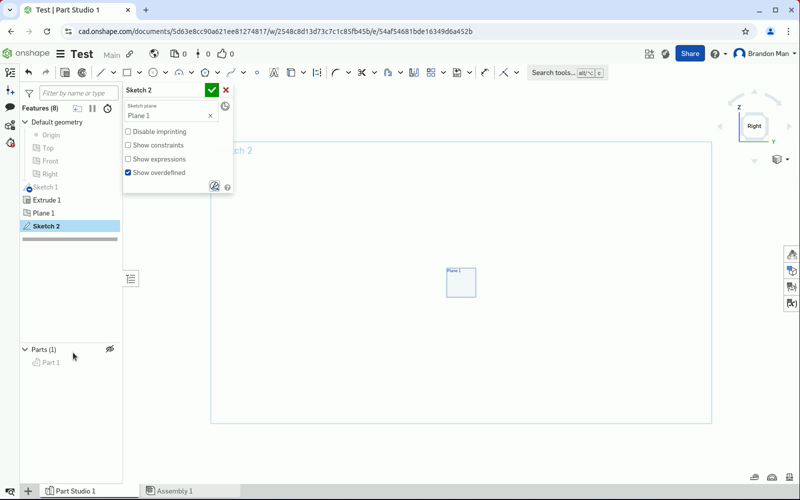
key(l)
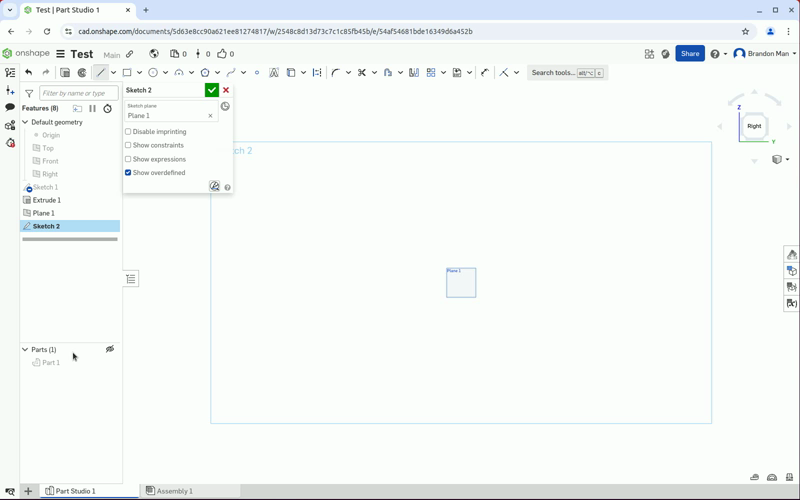
key_down(shift)
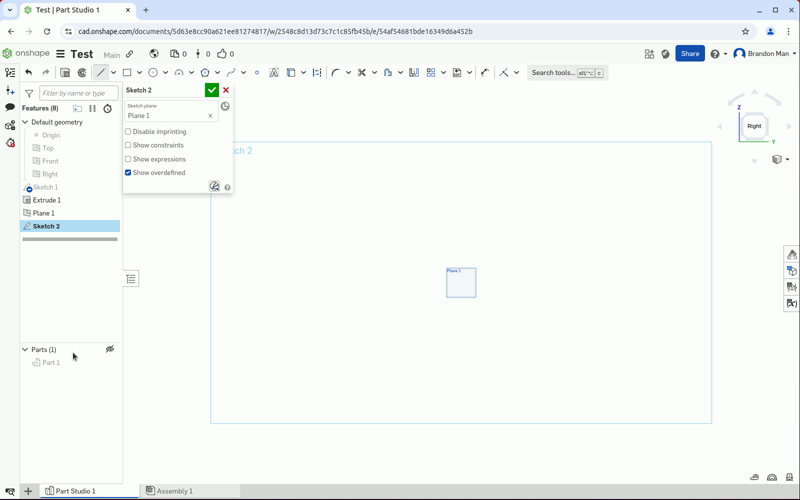
mouse_move(460, 264)
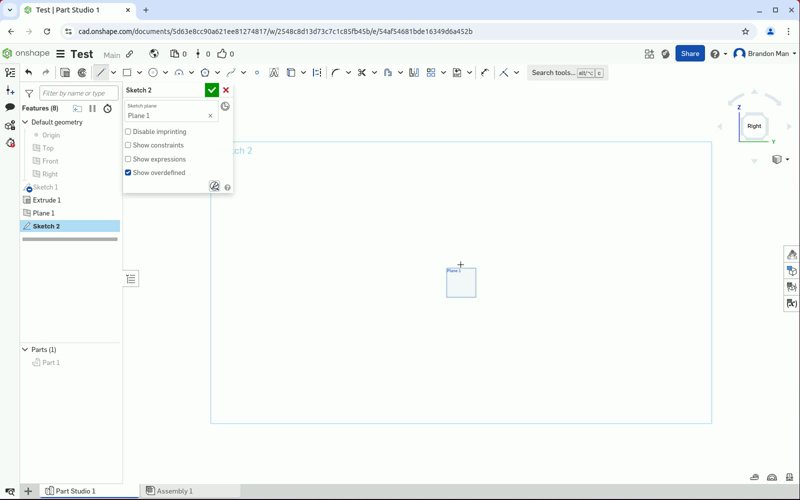
click(460, 264)
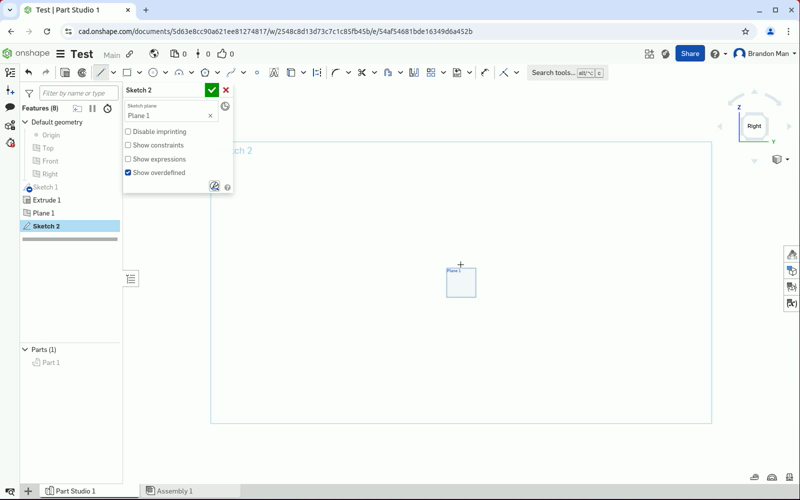
key_up(shift)
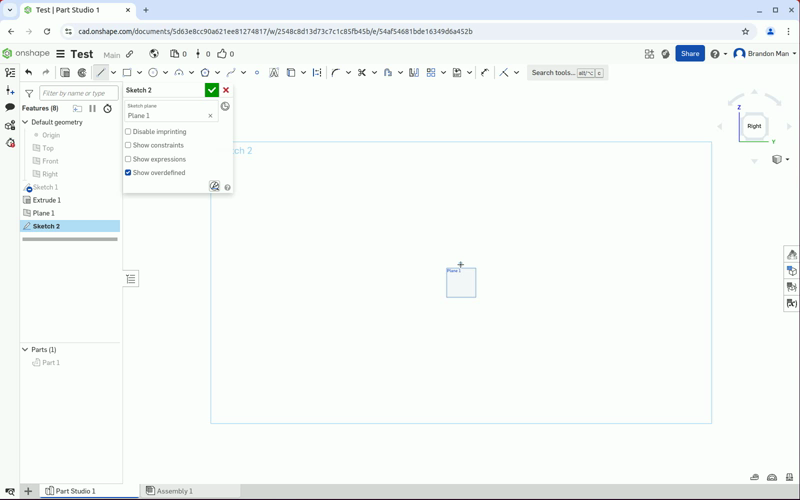
key_down(shift)
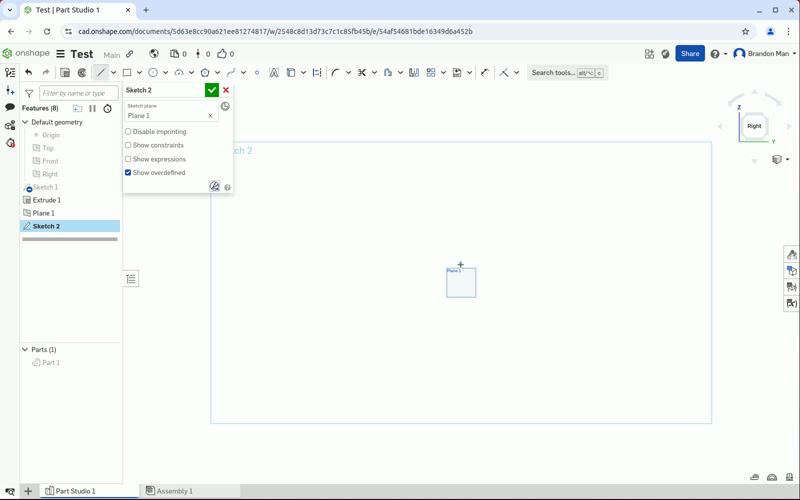
mouse_move(517, 207)
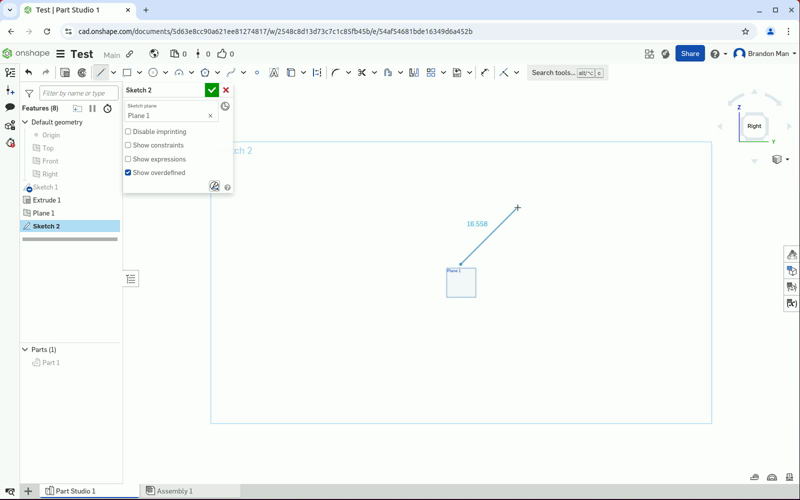
click(517, 207)
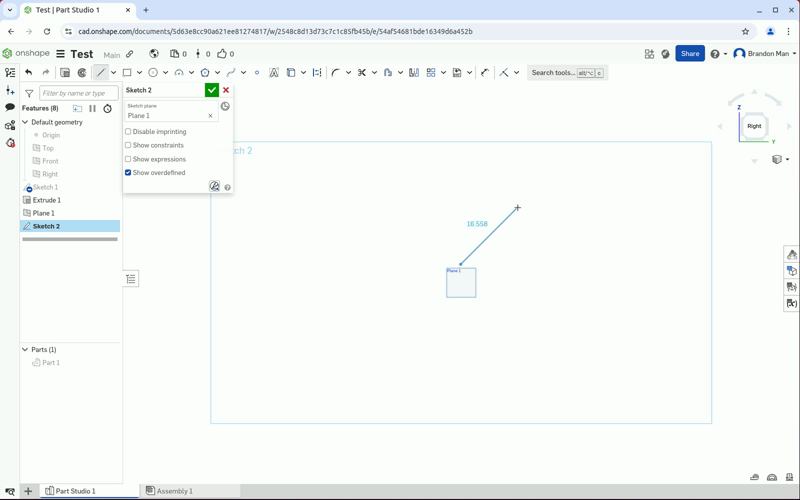
key_up(shift)
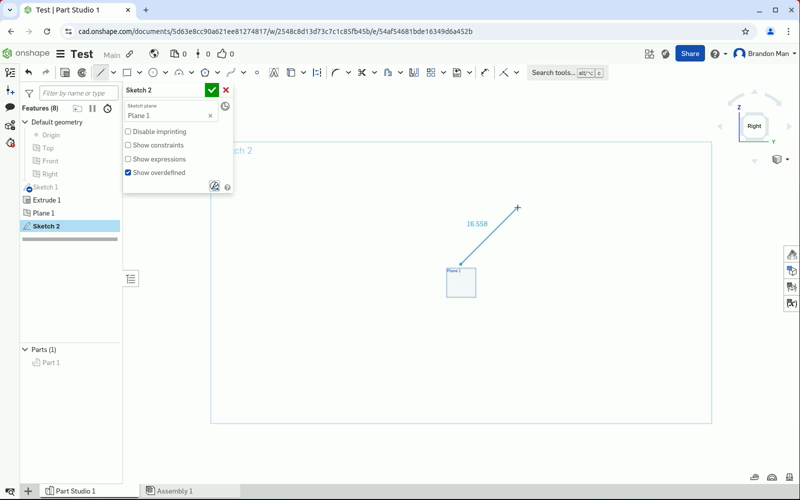
key_down(shift)
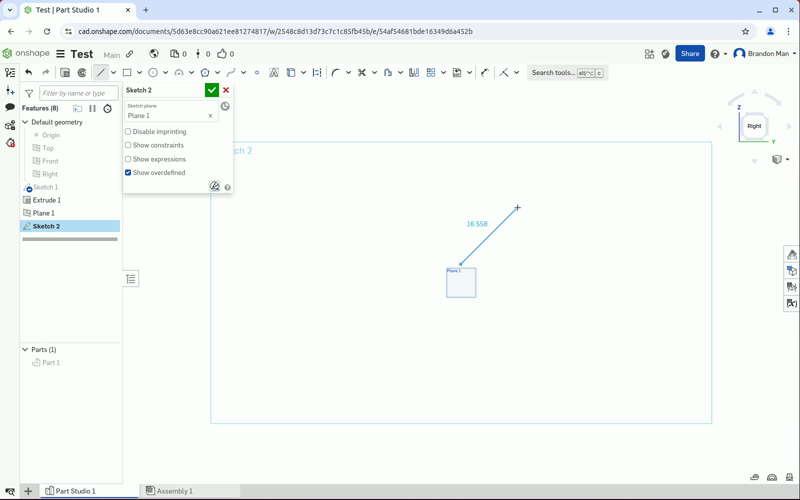
mouse_move(547, 207)
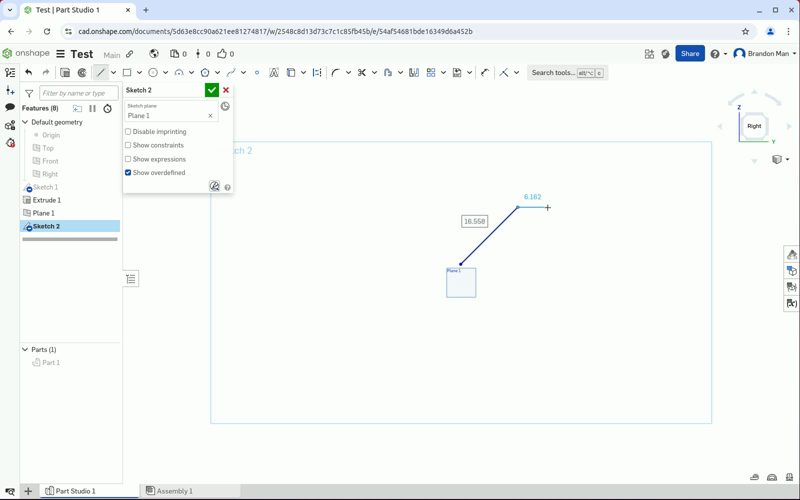
mouse_move(460, 207)
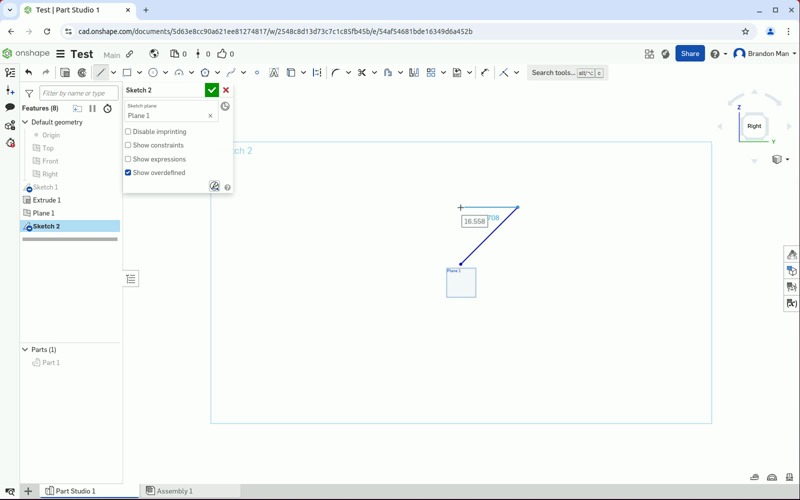
click(460, 207)
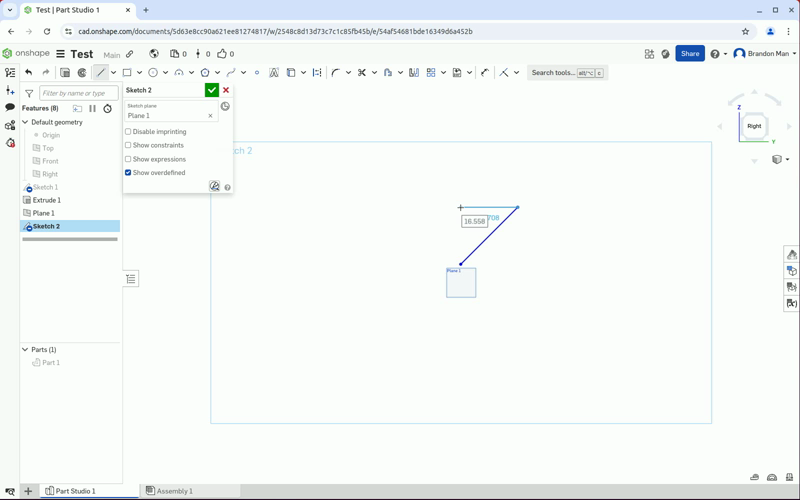
key_up(shift)
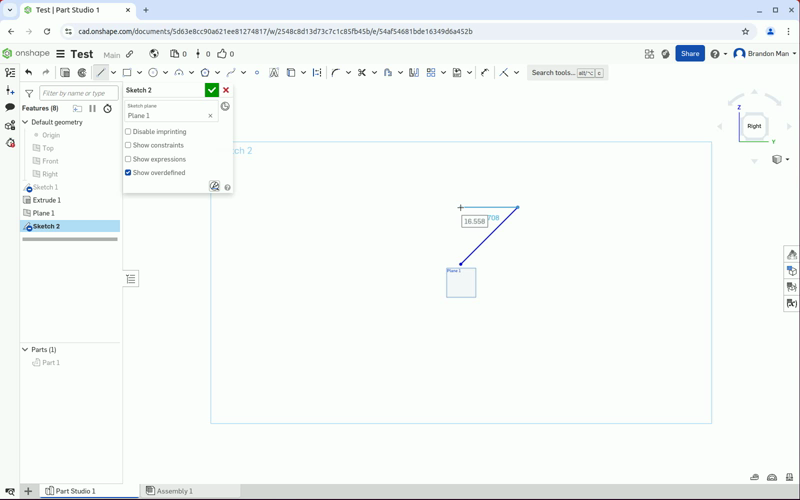
mouse_move(490, 207)
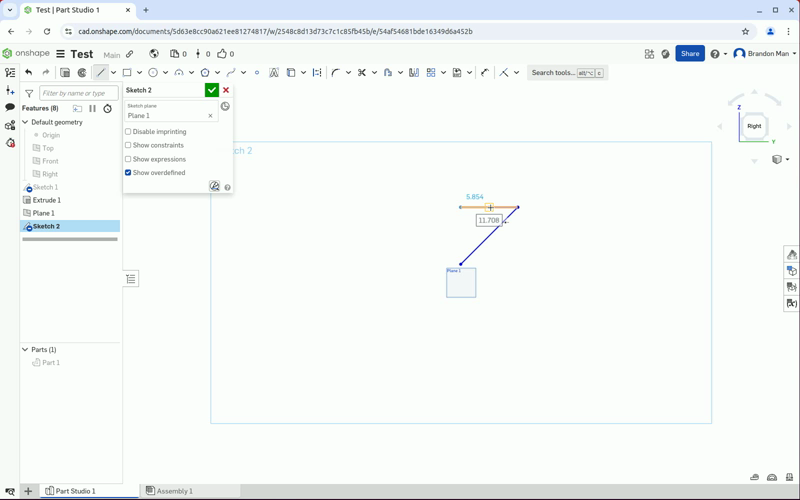
key_down(shift)
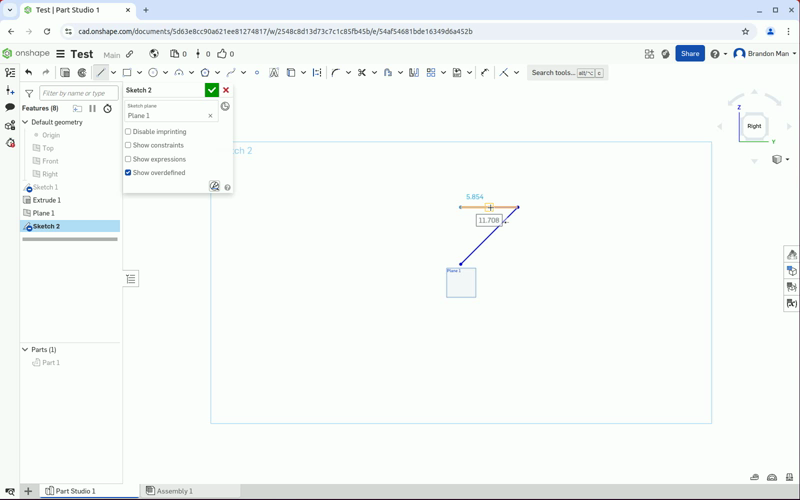
mouse_move(460, 264)
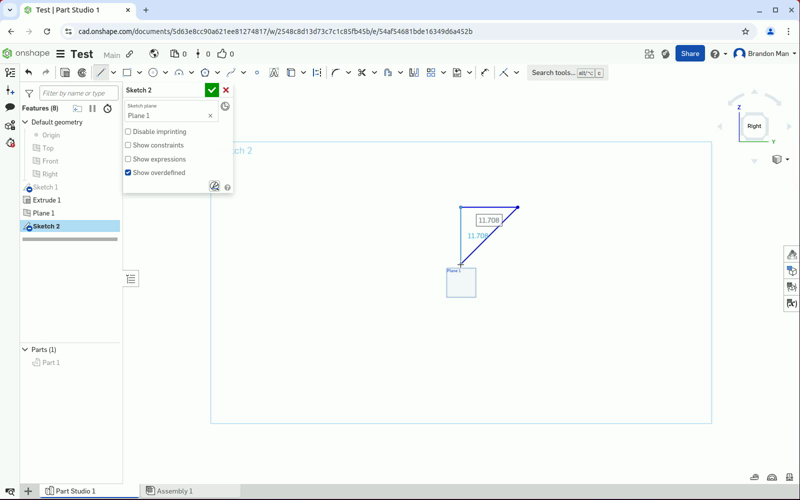
key_up(shift)
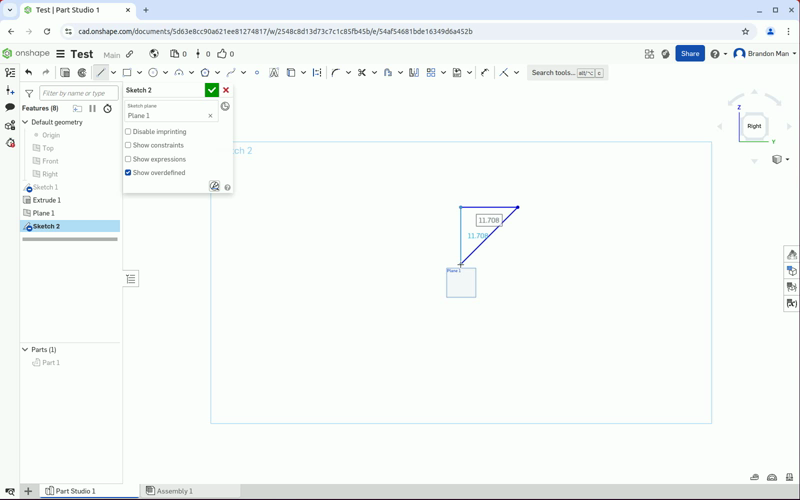
click(460, 264)
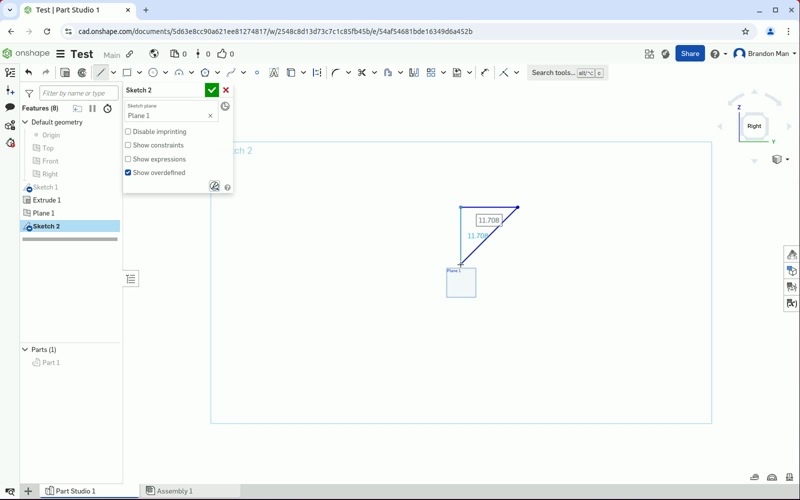
key(esc)
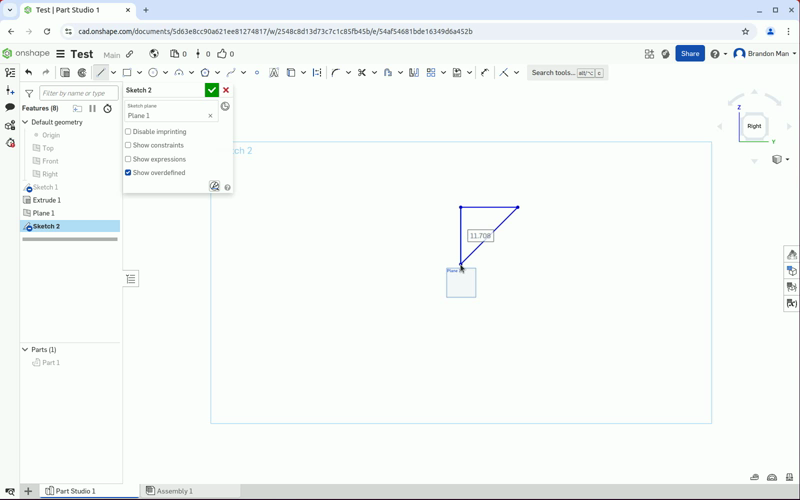
mouse_move(465, 216)
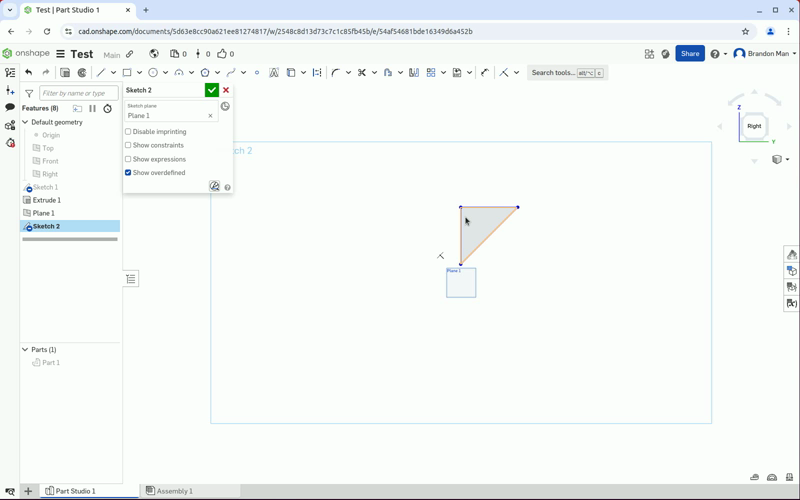
scroll(6)
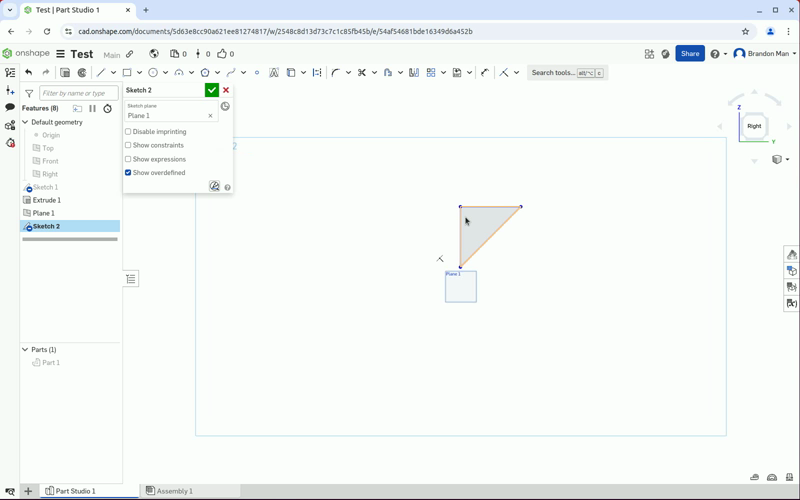
scroll(6)
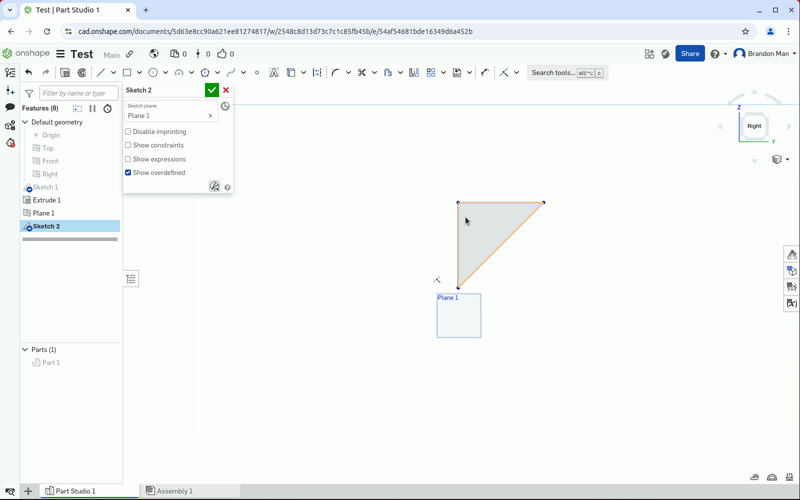
scroll(6)
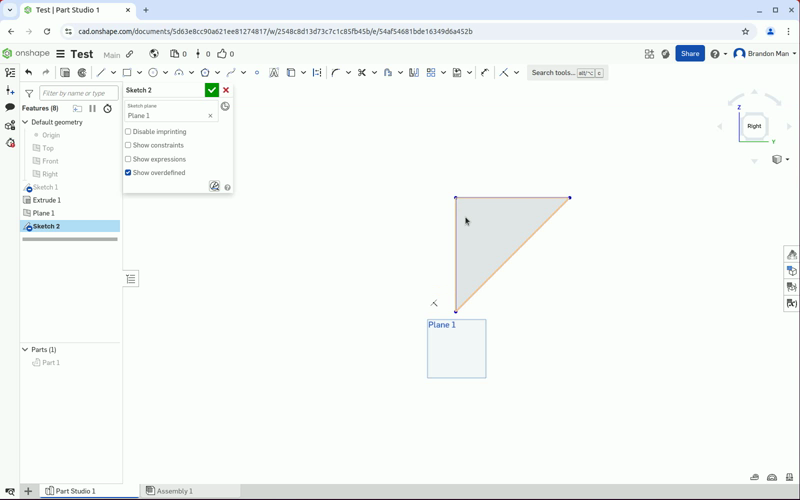
scroll(6)
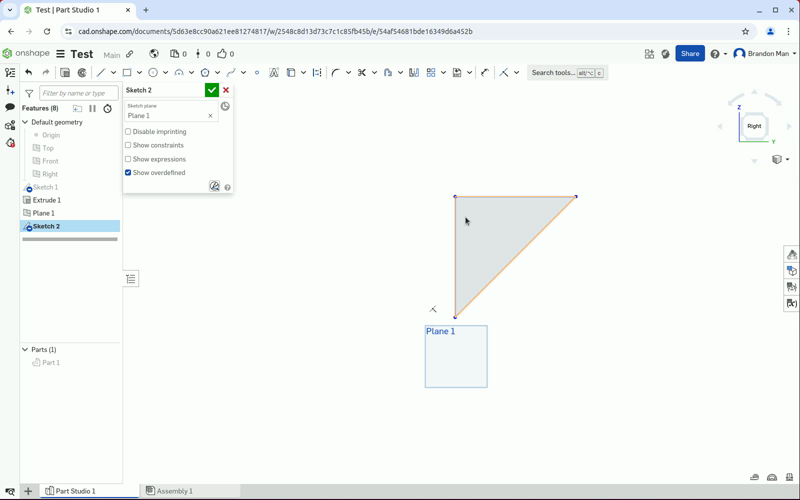
scroll(6)
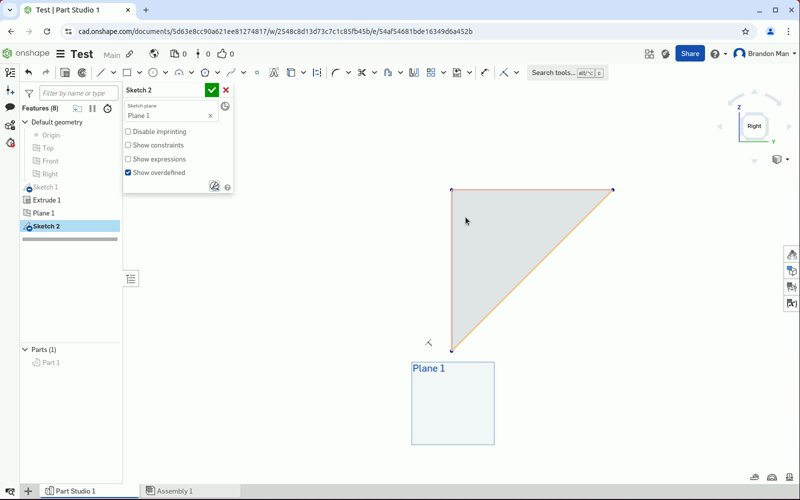
scroll(6)
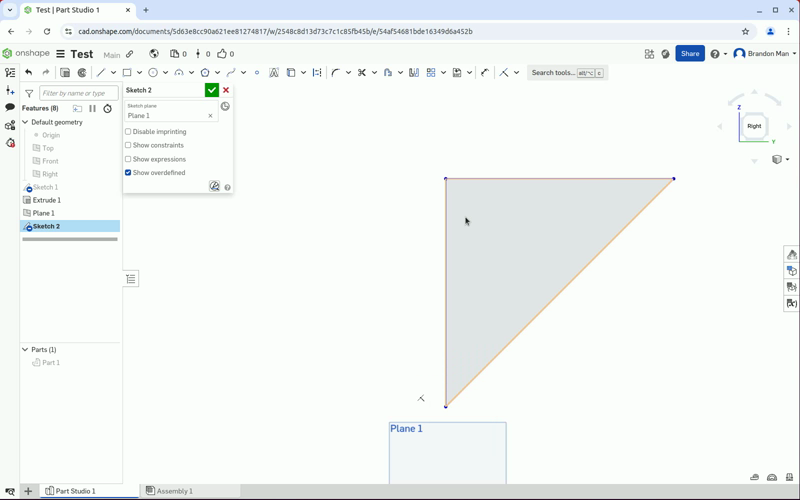
scroll(6)
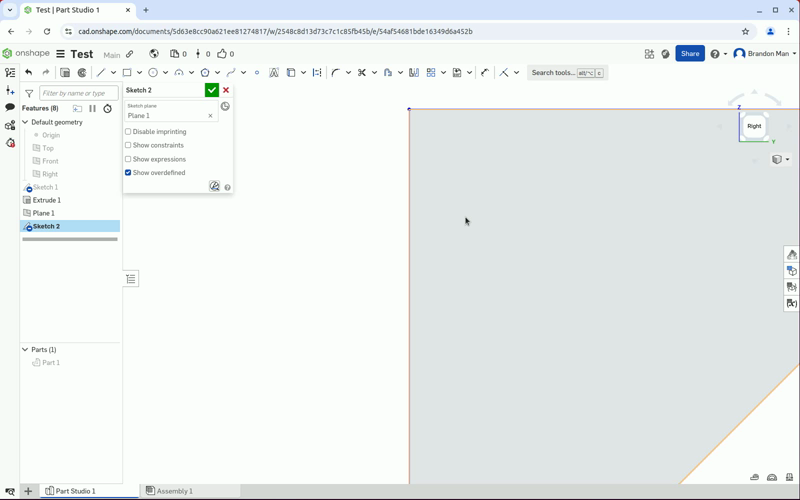
click(465, 216)
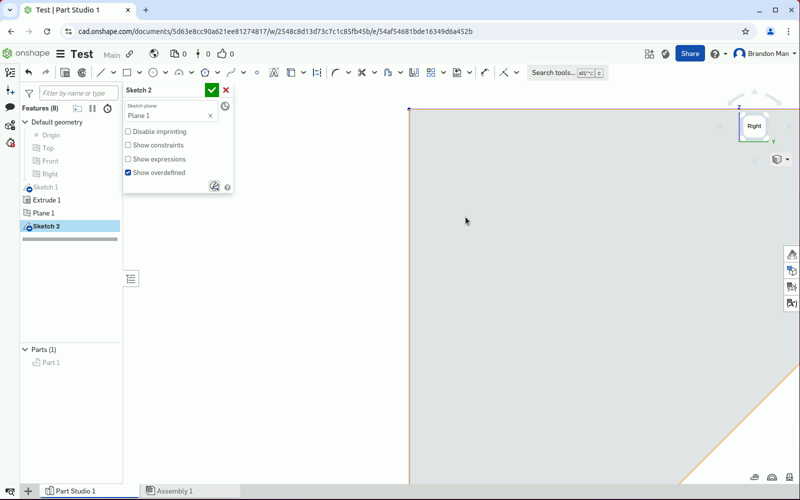
scroll(-6)
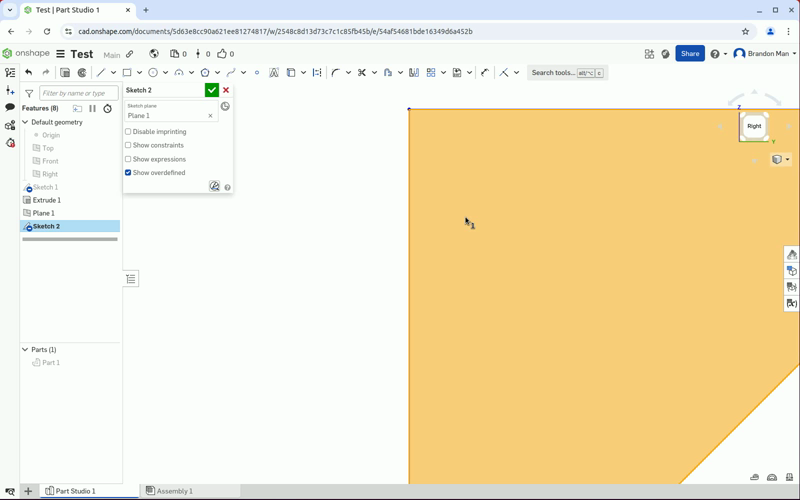
scroll(-6)
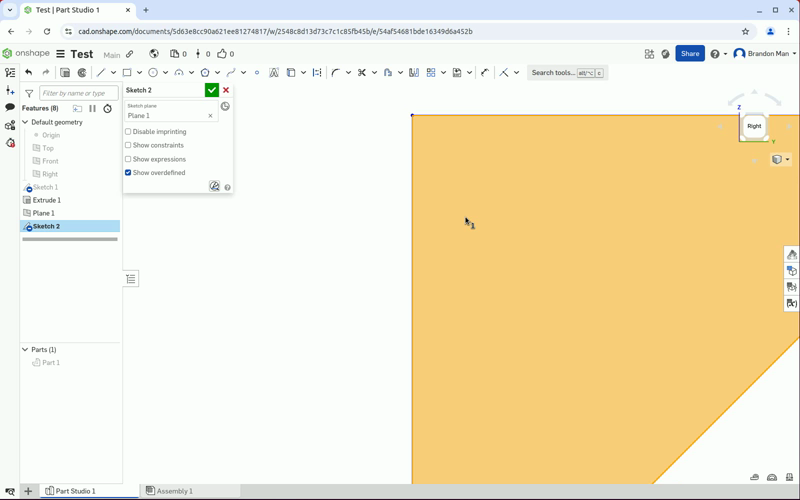
scroll(-6)
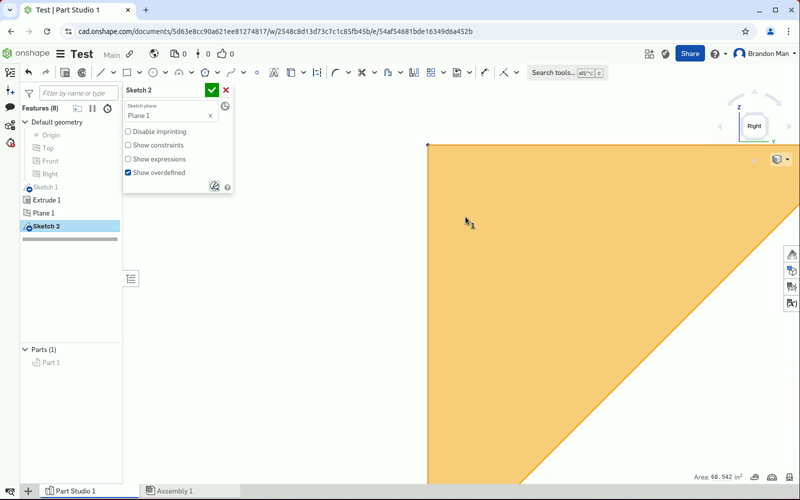
scroll(-6)
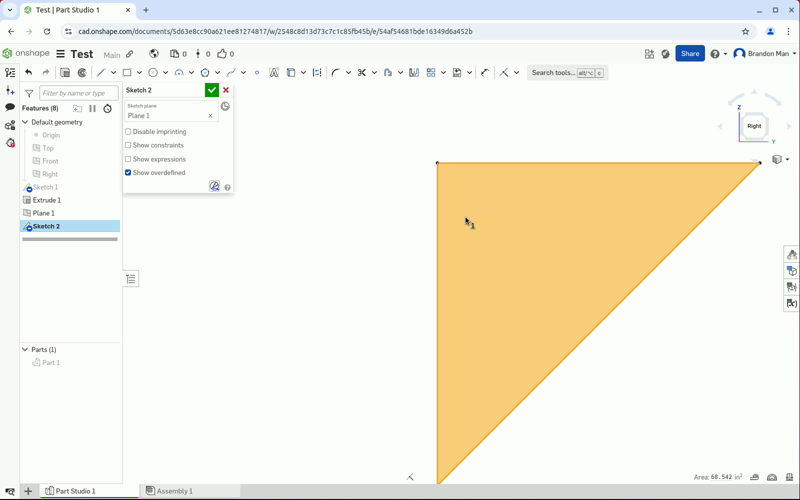
scroll(-6)
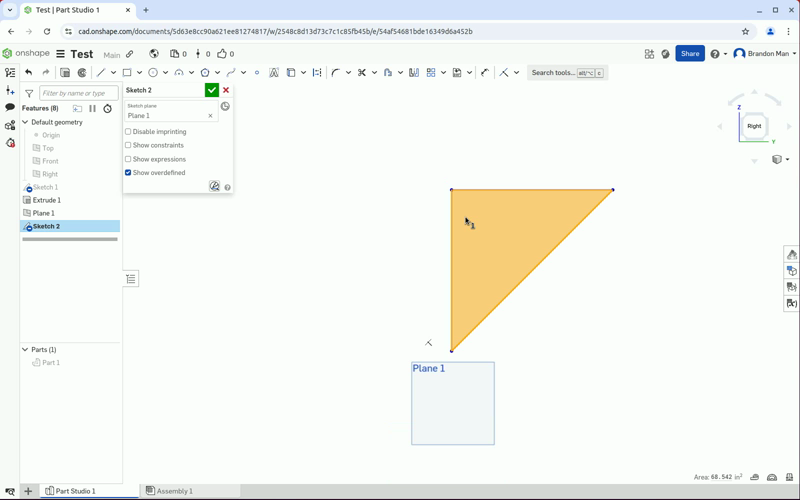
scroll(-6)
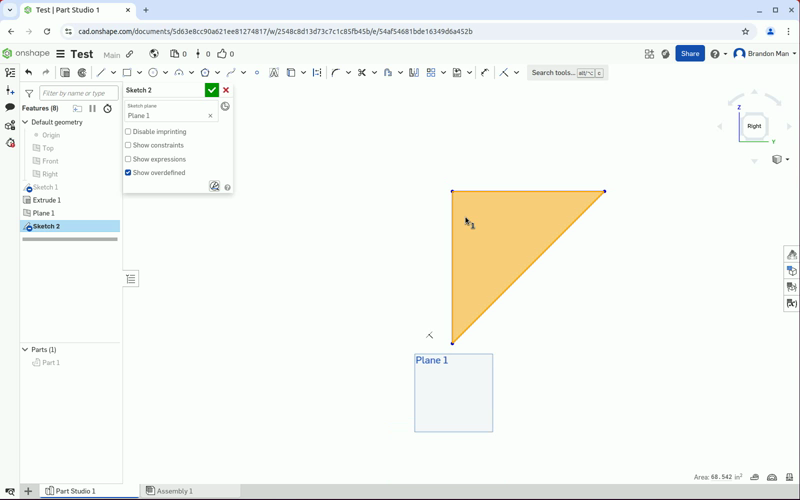
scroll(-6)
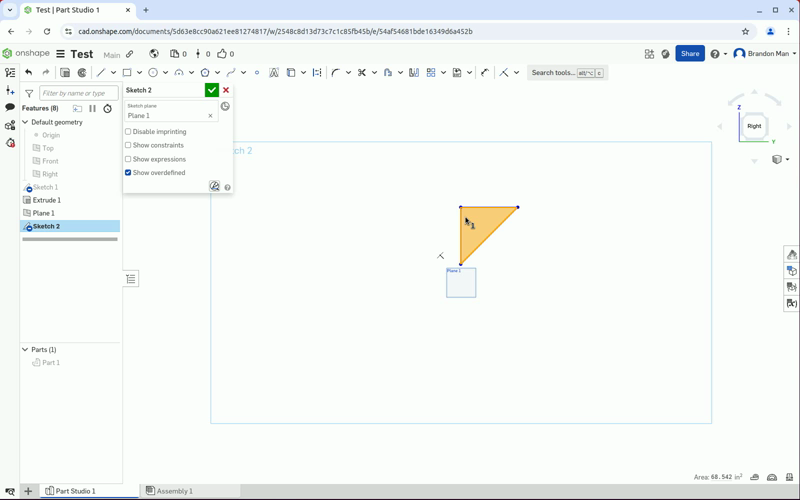
mouse_move(73, 352)
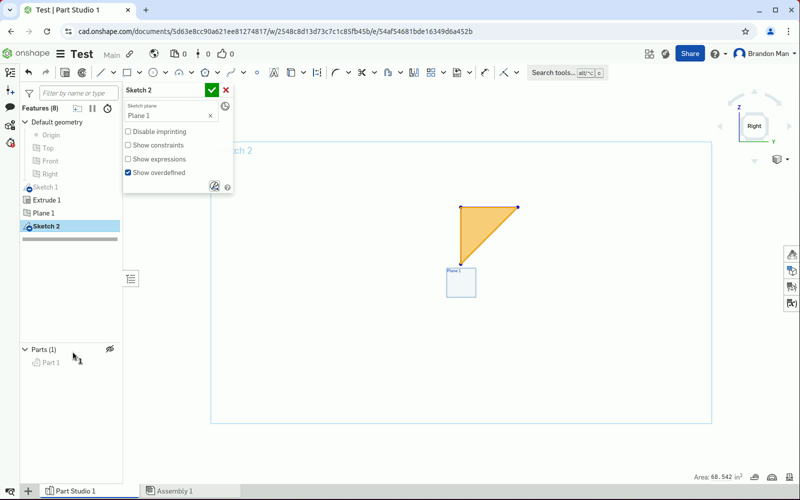
key(shift+y)
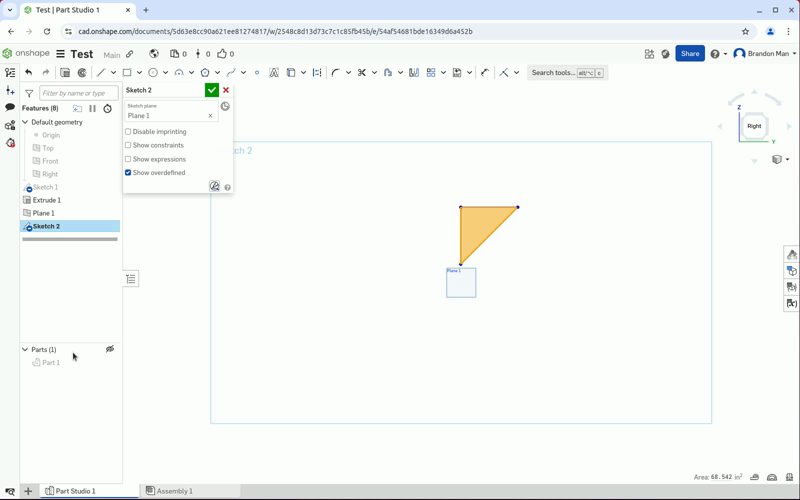
key(shift+e)
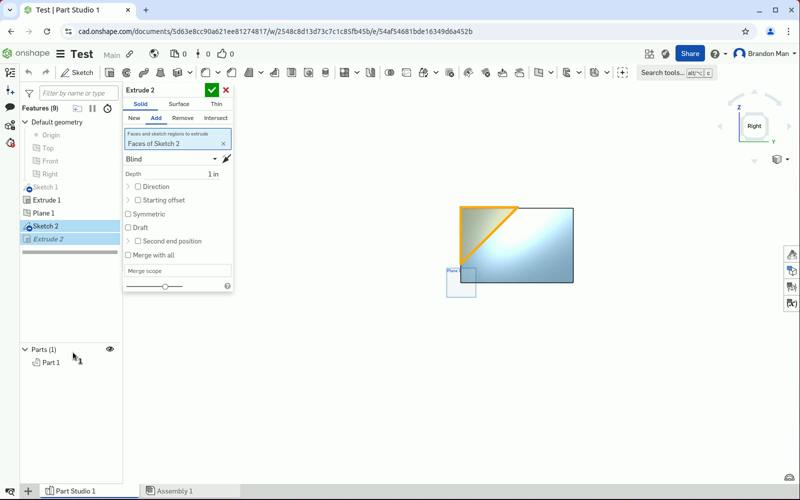
mouse_move(143, 106)
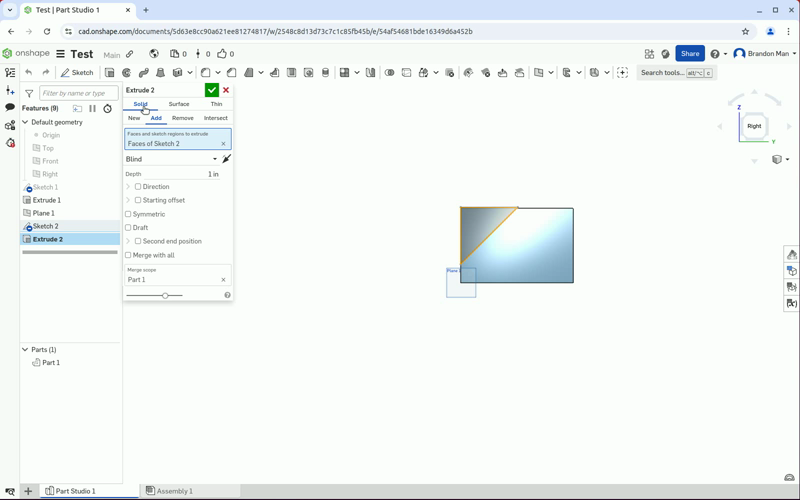
click(143, 106)
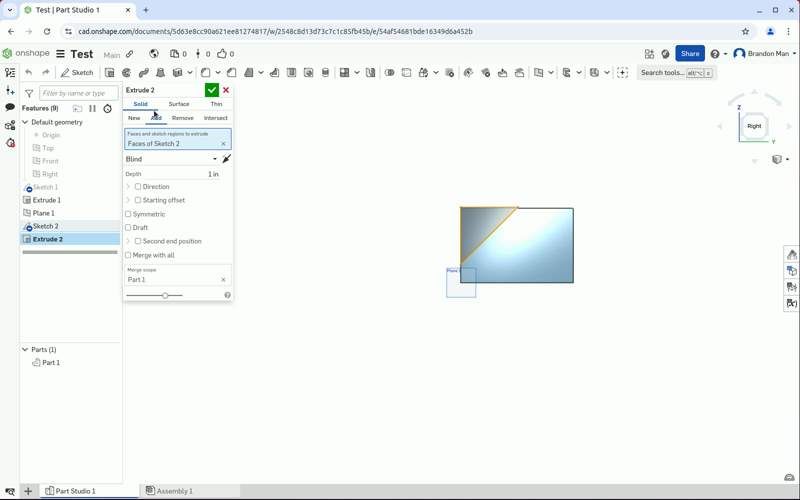
mouse_move(186, 120)
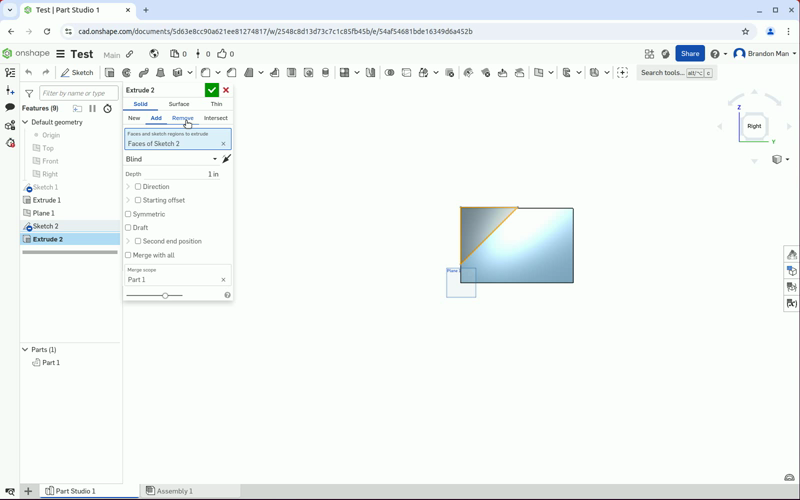
click(186, 120)
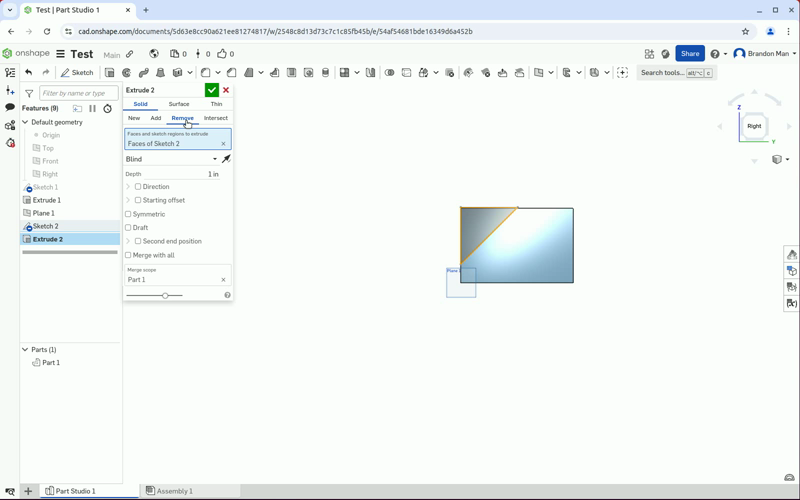
key(tab, 4)
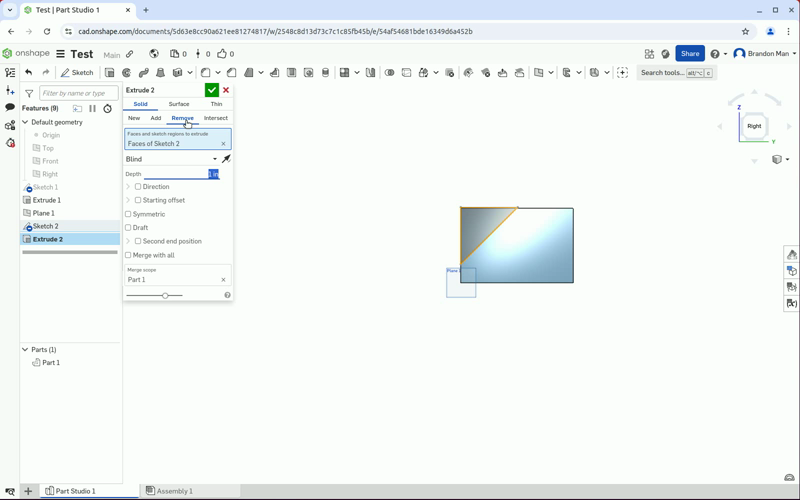
text(11.554)
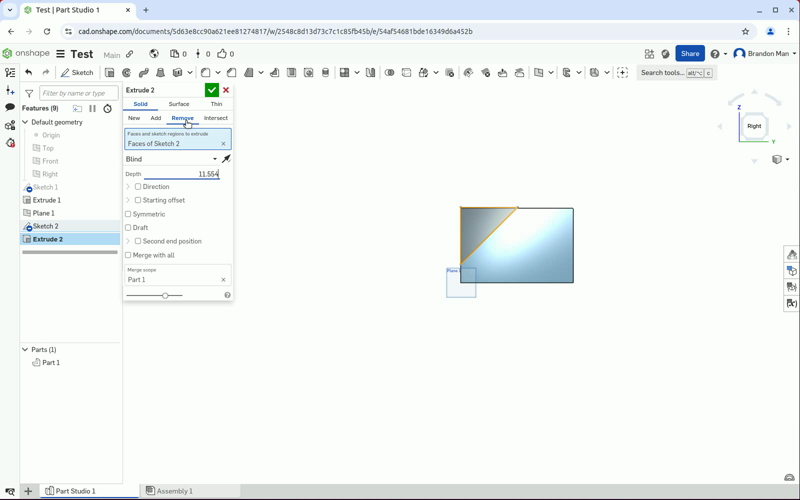
key(tab, 3)
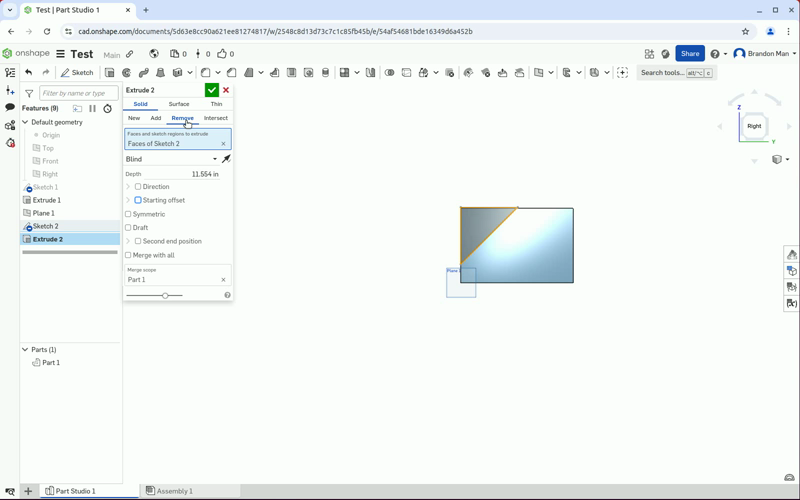
key(tab, 2)
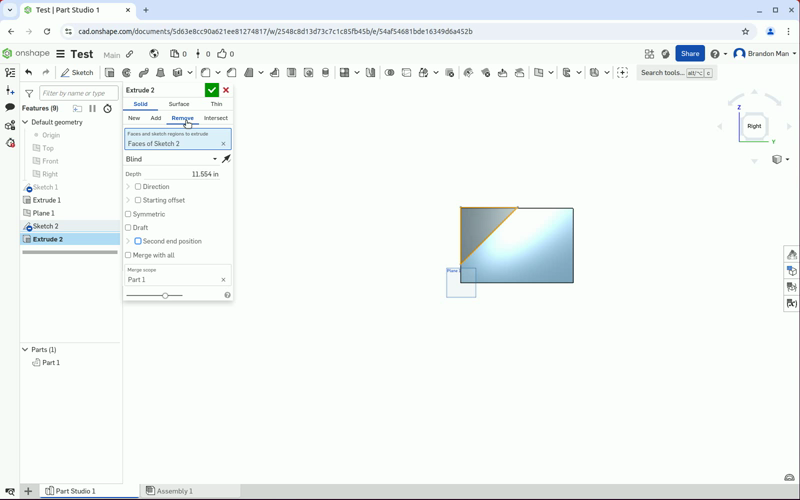
key(space)
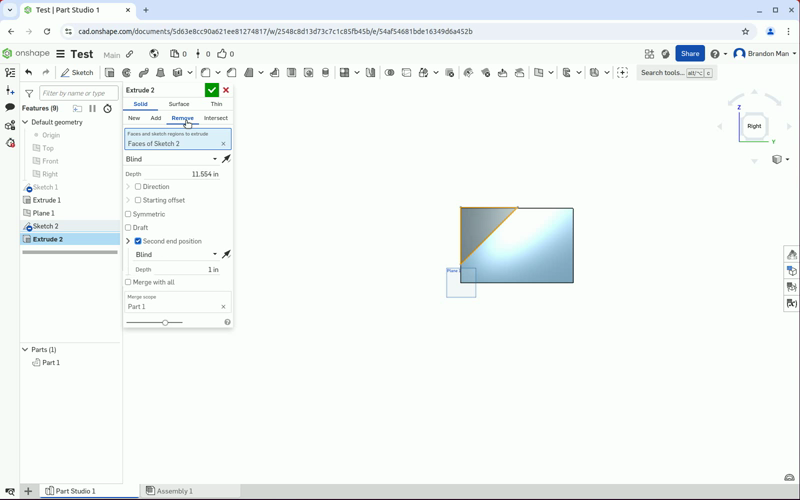
key(tab, 3)
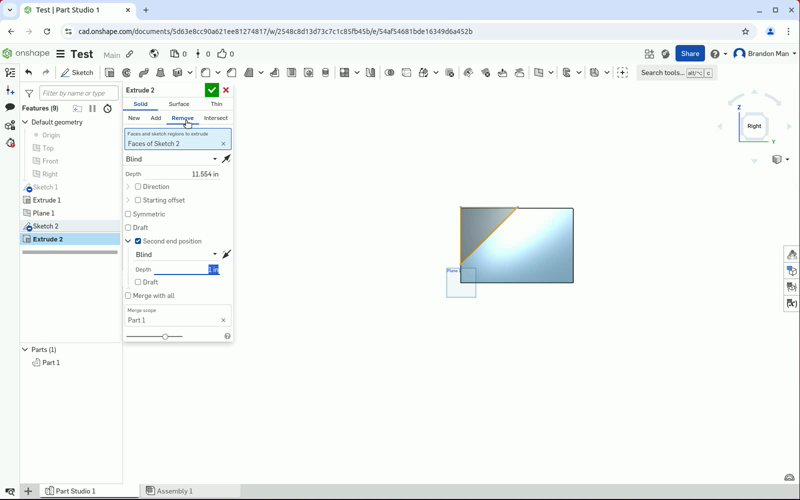
text(3.851)
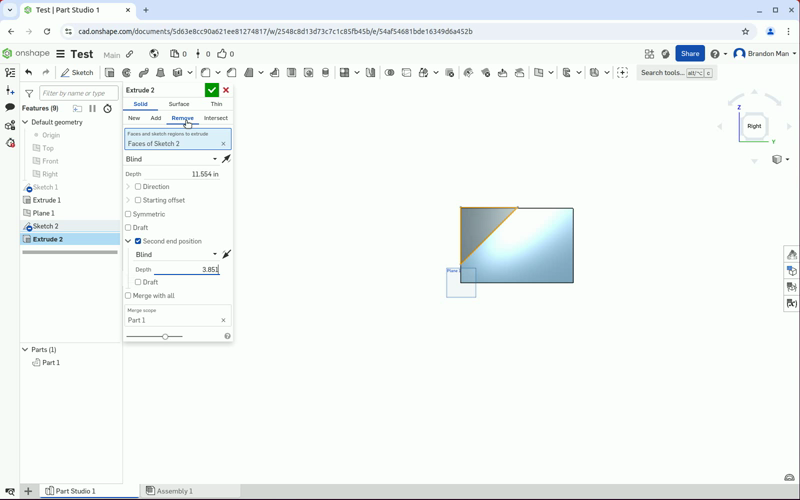
key(tab, 2)
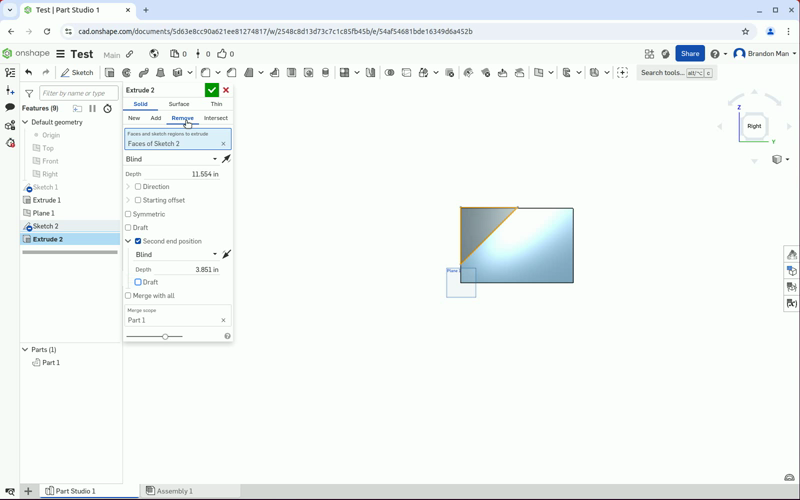
key(space)
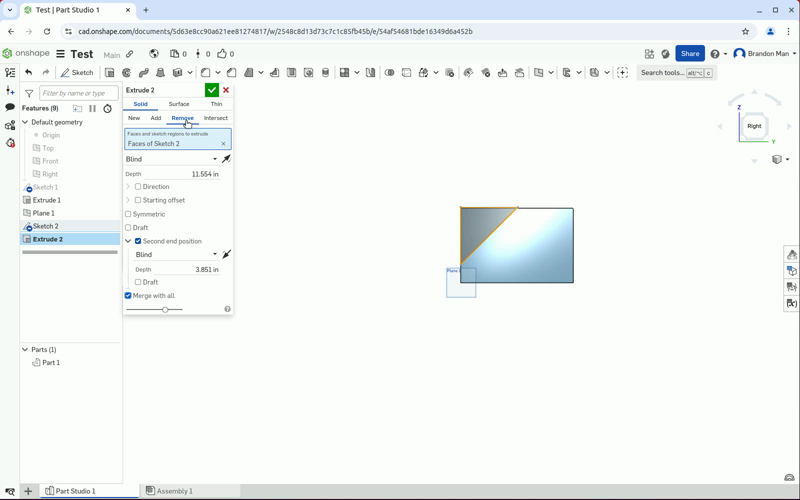
key(enter)
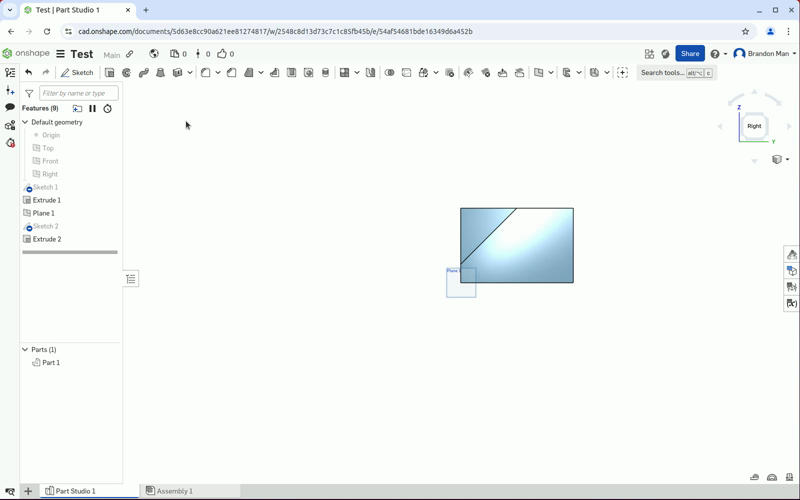
key(shift+h)
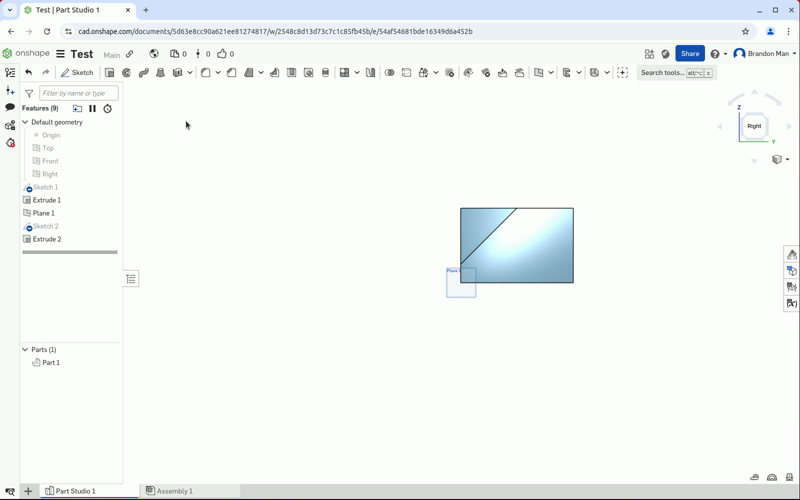
key(shift+h)
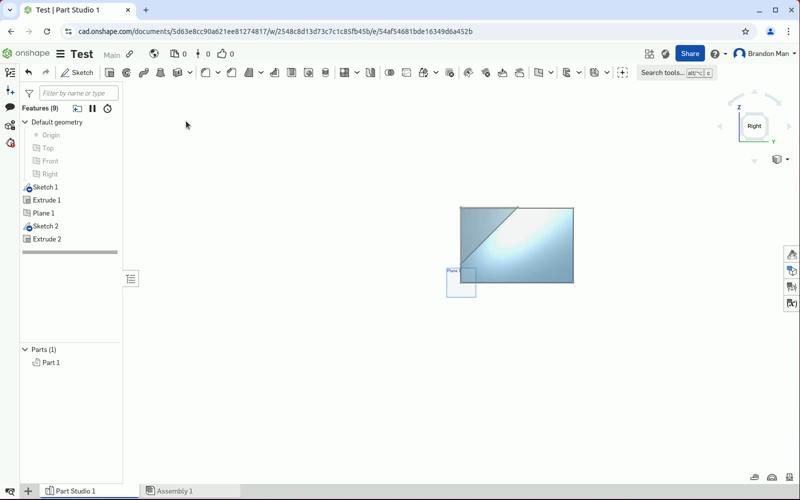
key(shift+7)
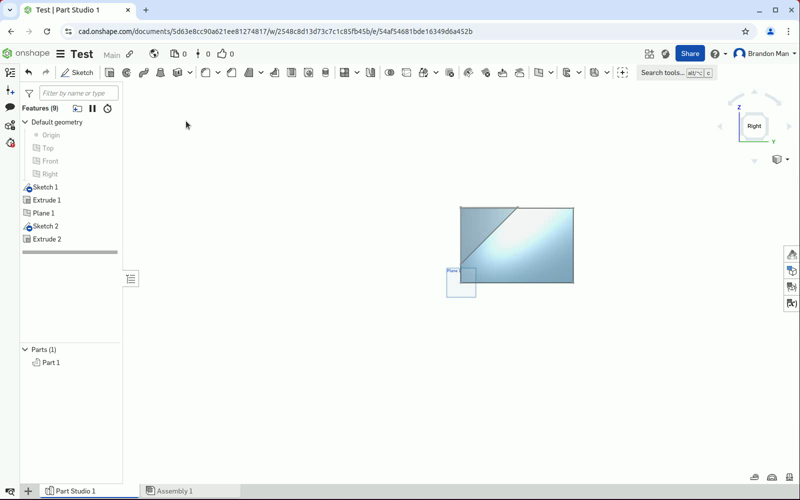
key(right, 2)
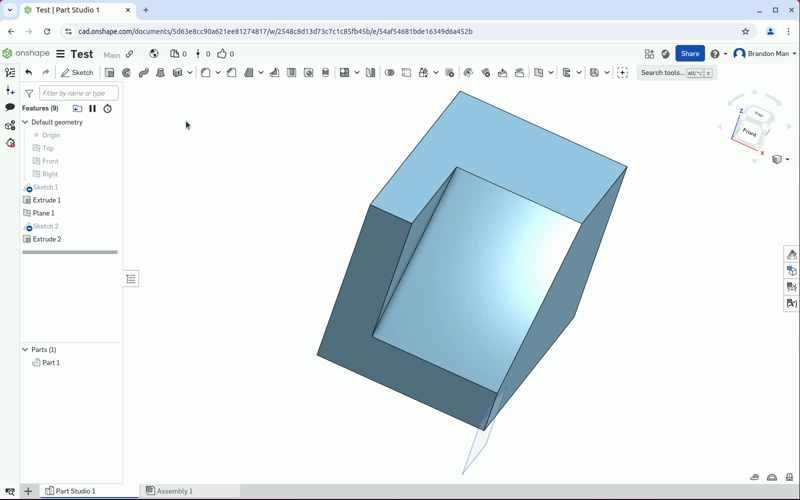
key(down, 2)
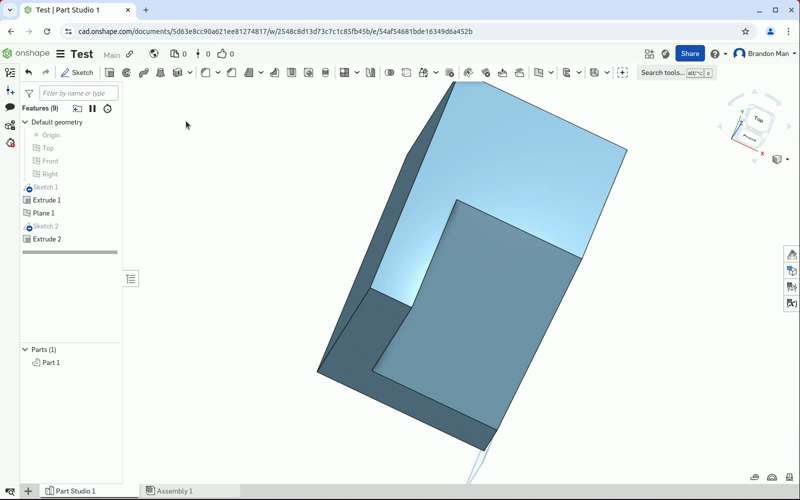
key(up, 2)
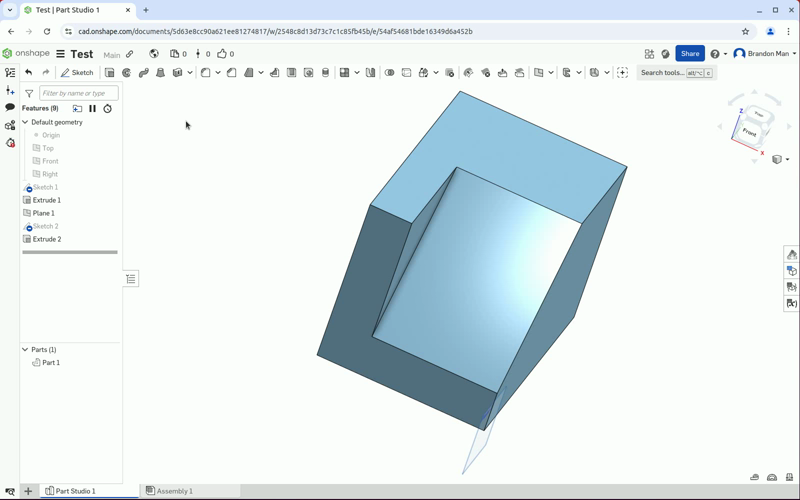
key(left, 2)
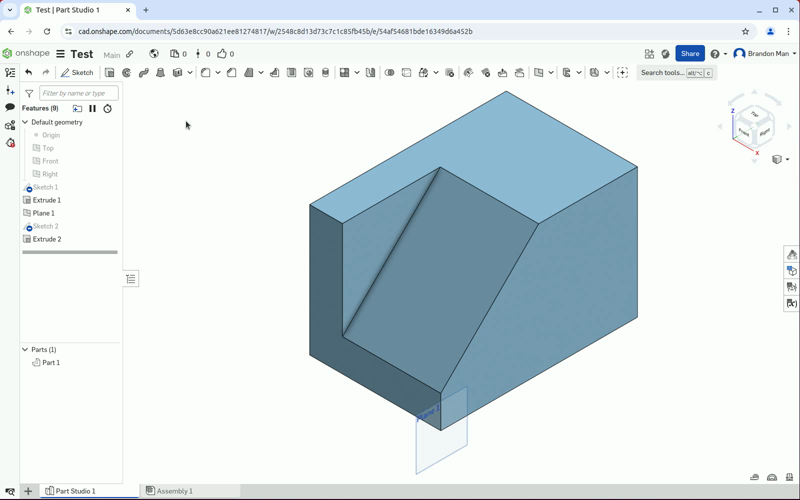
mouse_move(73, 189)
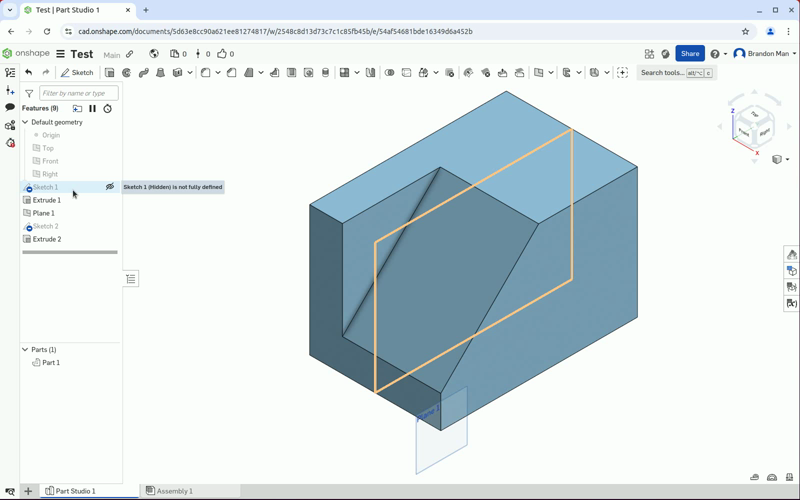
click(73, 189)